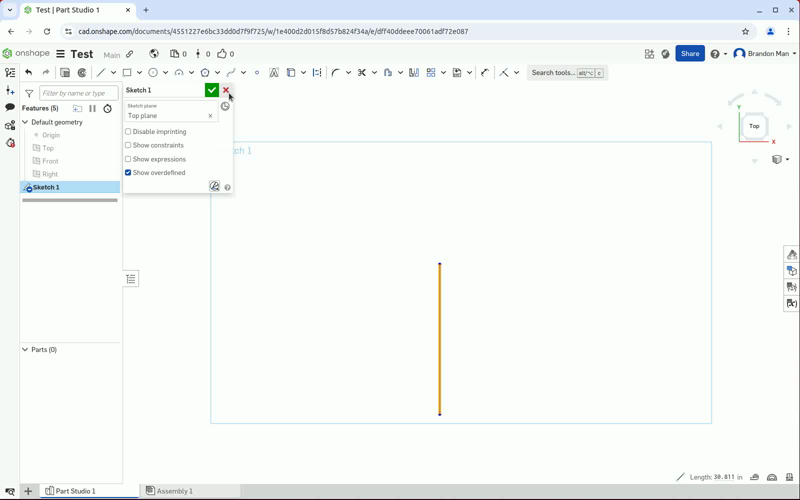
key(shift+h)
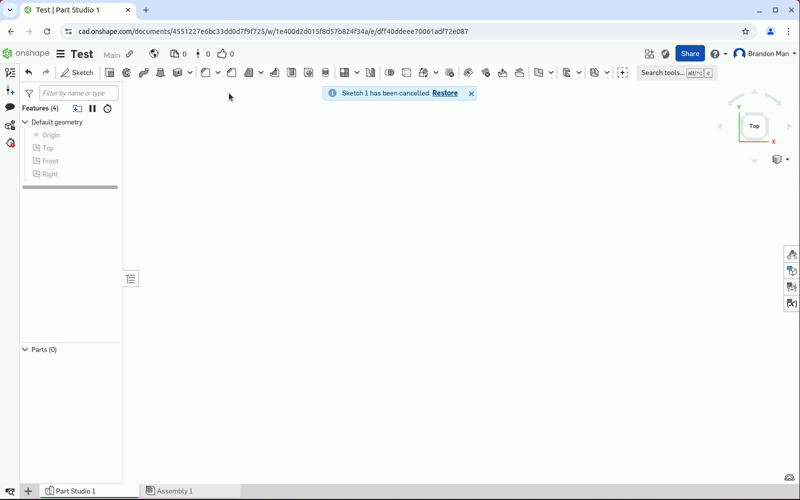
mouse_move(73, 352)
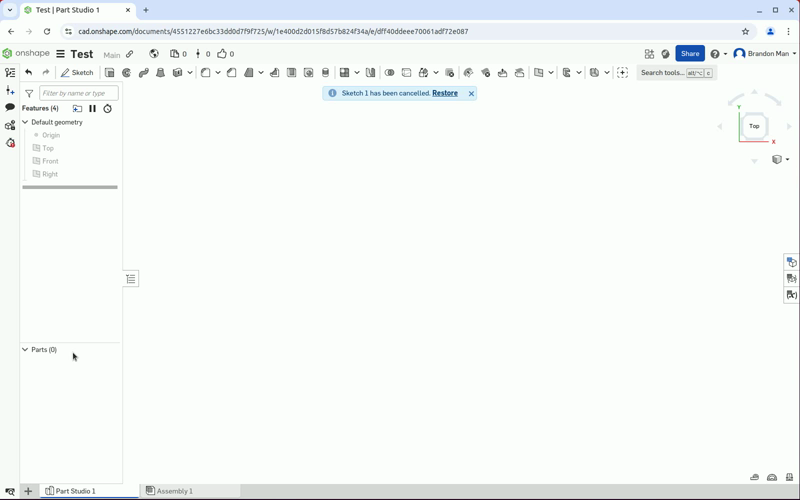
key(y)
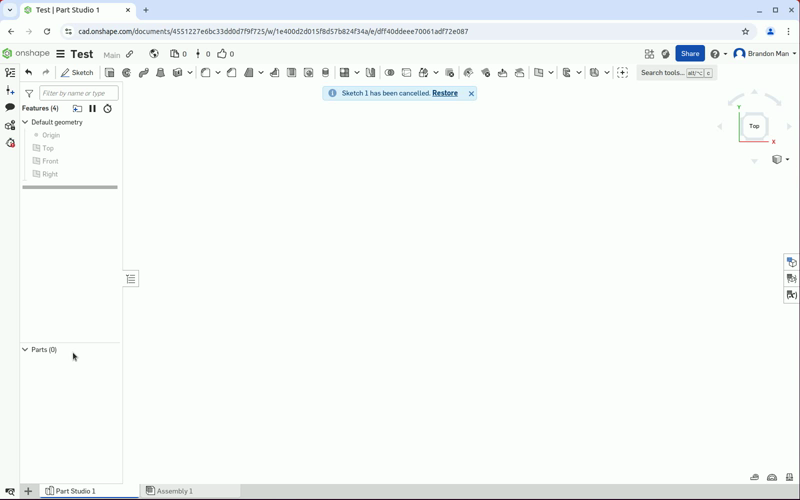
key(shift+p)
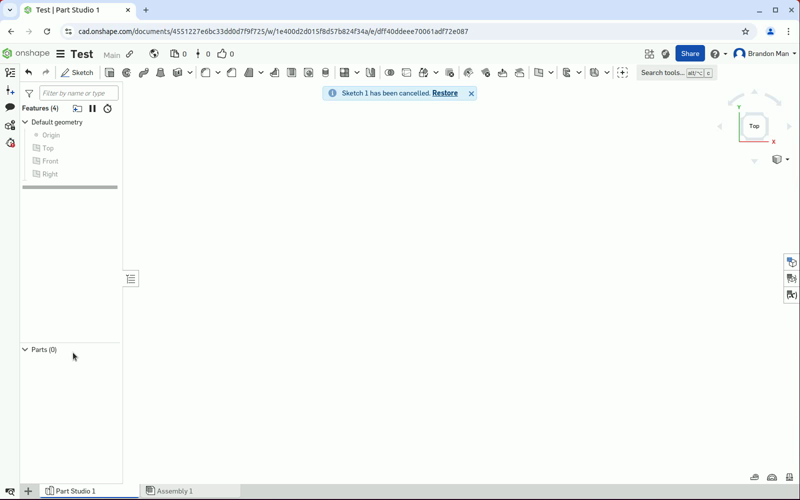
key(space)
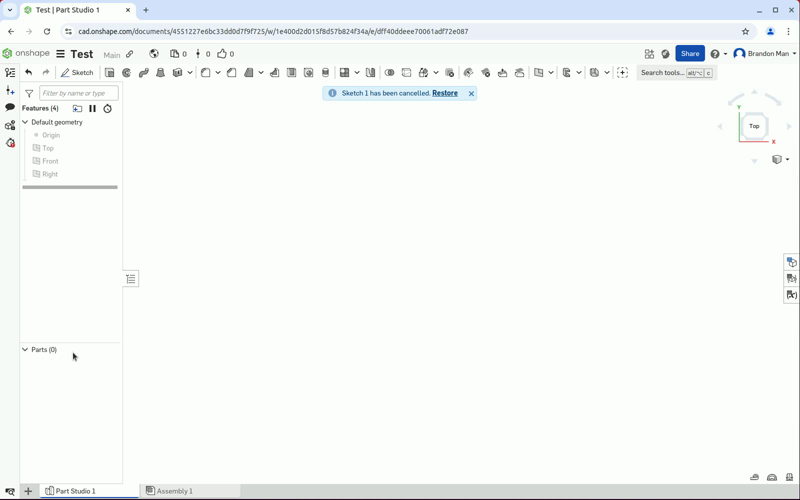
key_down(shift)
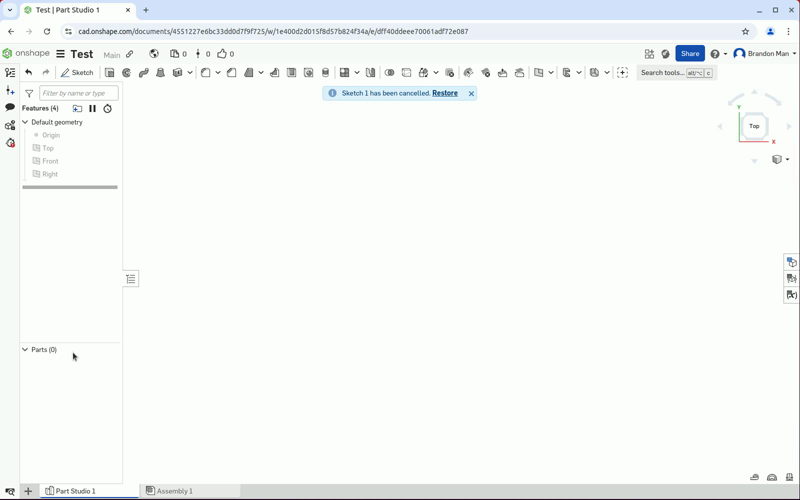
key(up)
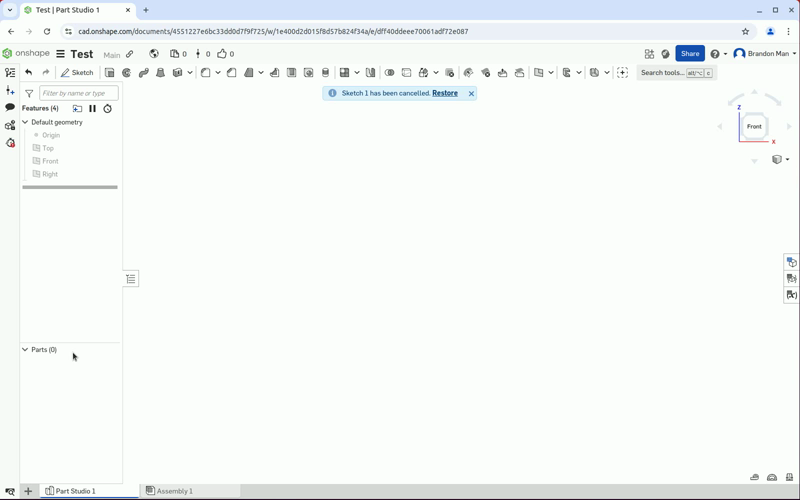
key_up(shift)
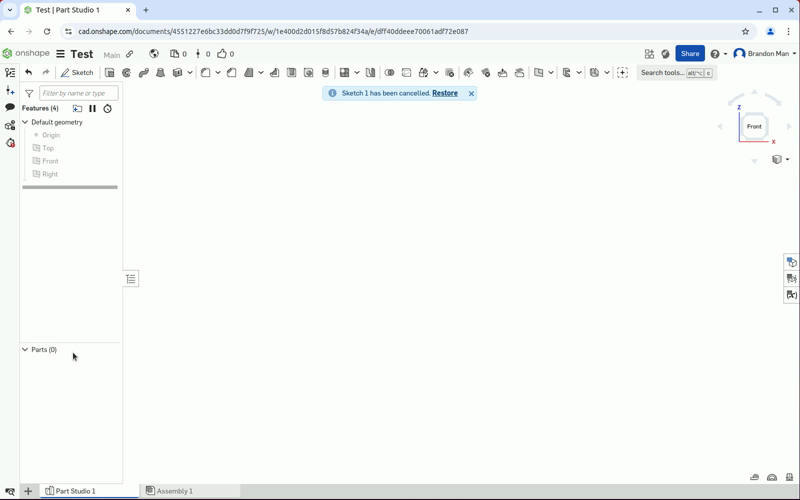
mouse_move(73, 352)
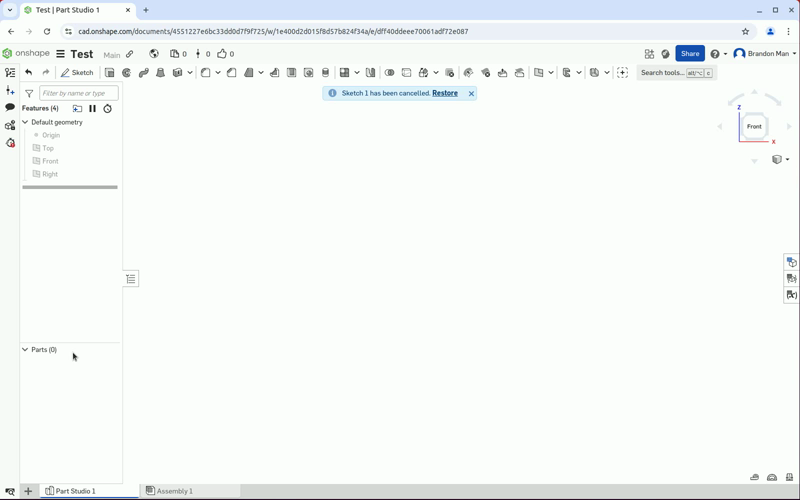
key(shift+y)
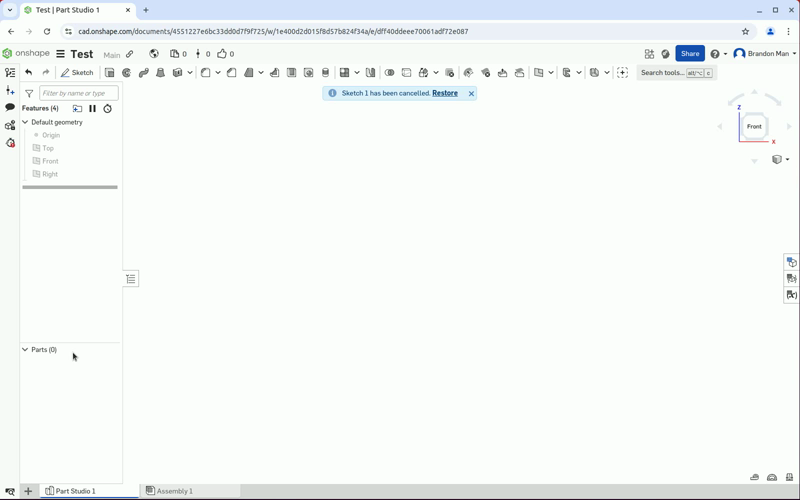
key(shift+s)
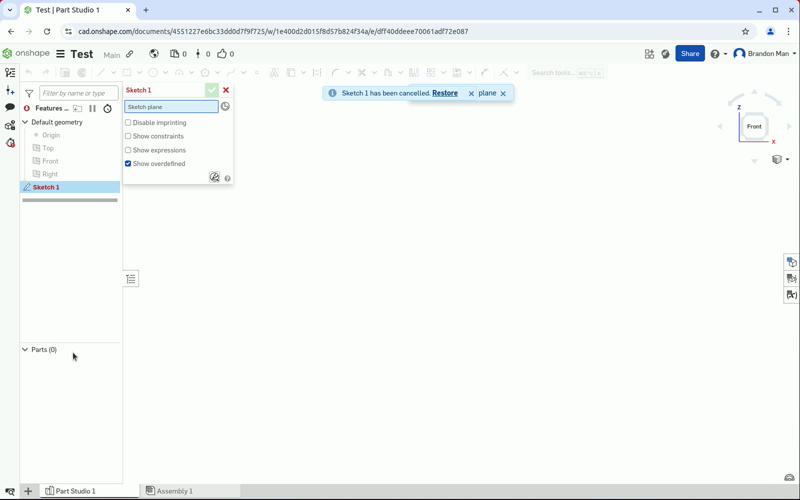
mouse_move(73, 163)
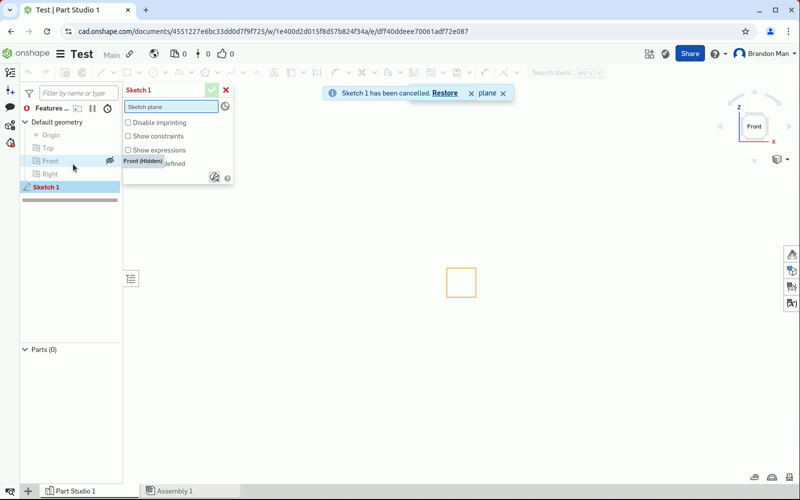
click(73, 163)
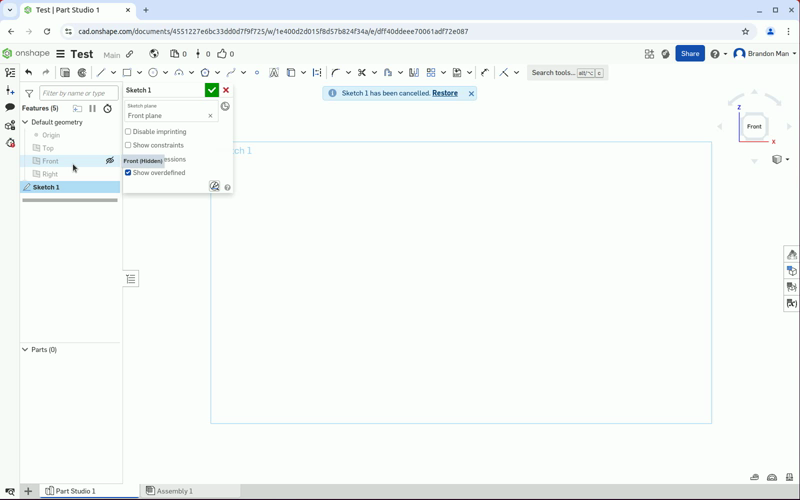
mouse_move(73, 352)
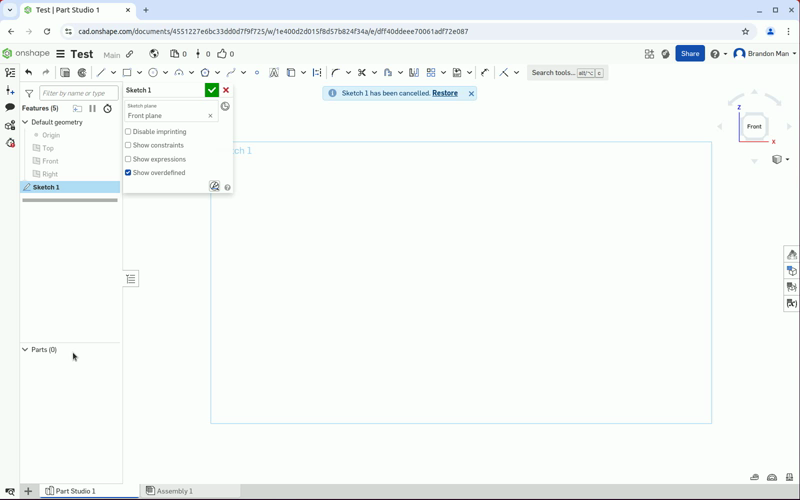
key(y)
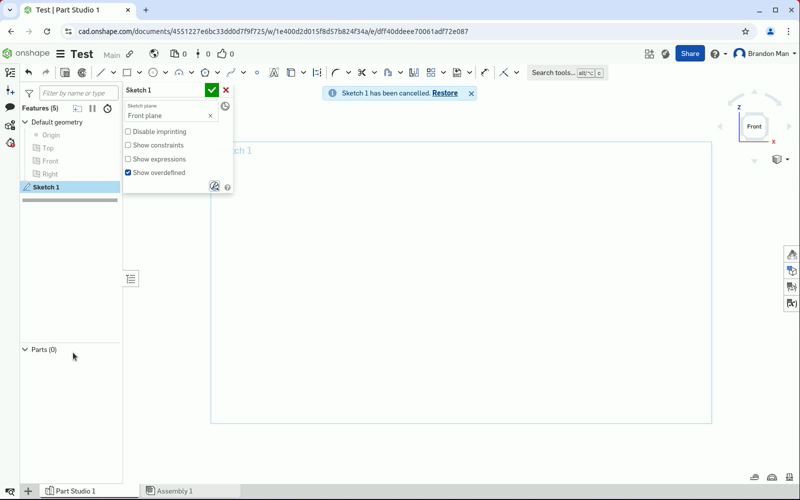
key(l)
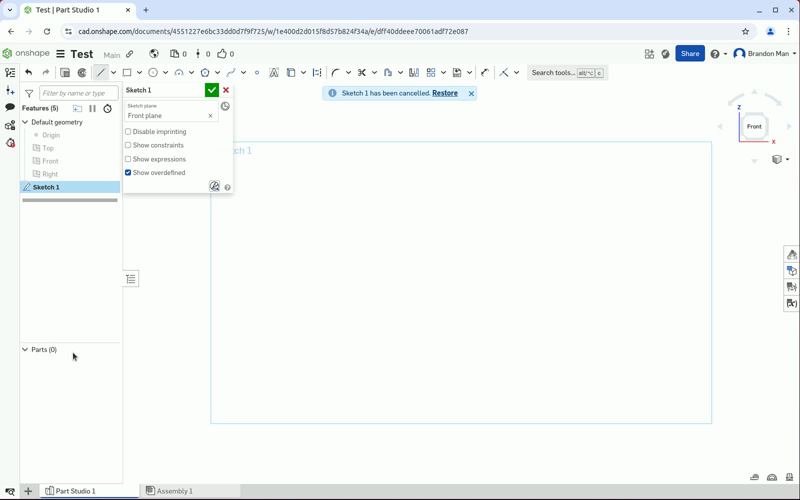
key_down(shift)
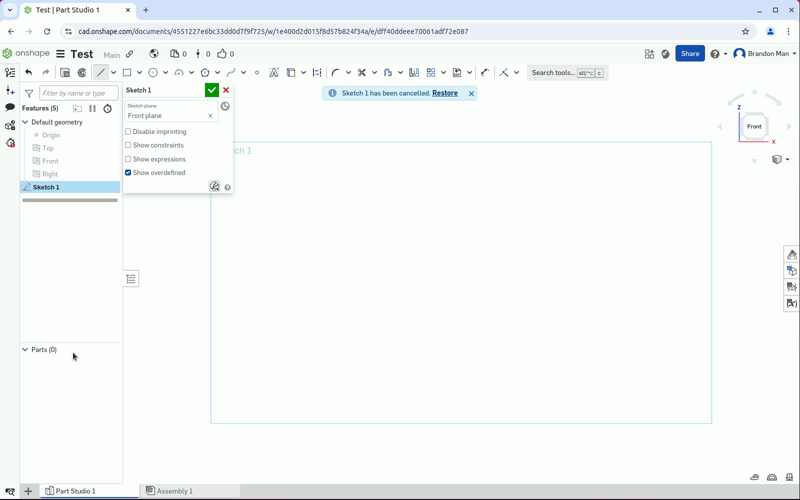
mouse_move(460, 282)
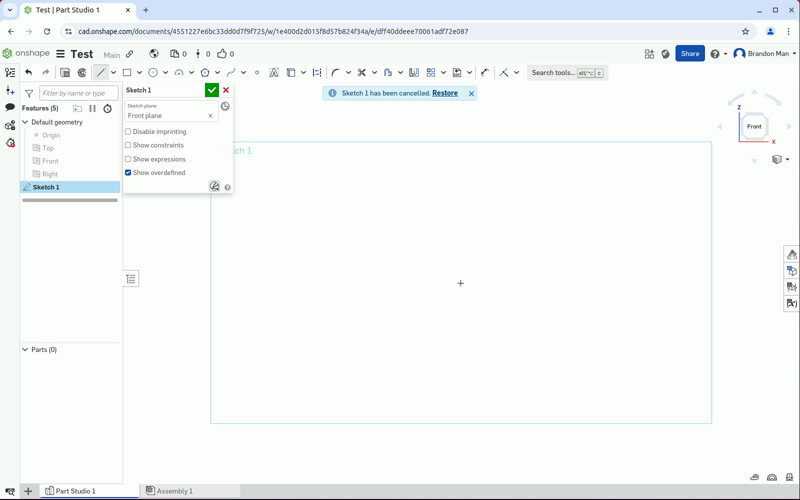
click(460, 282)
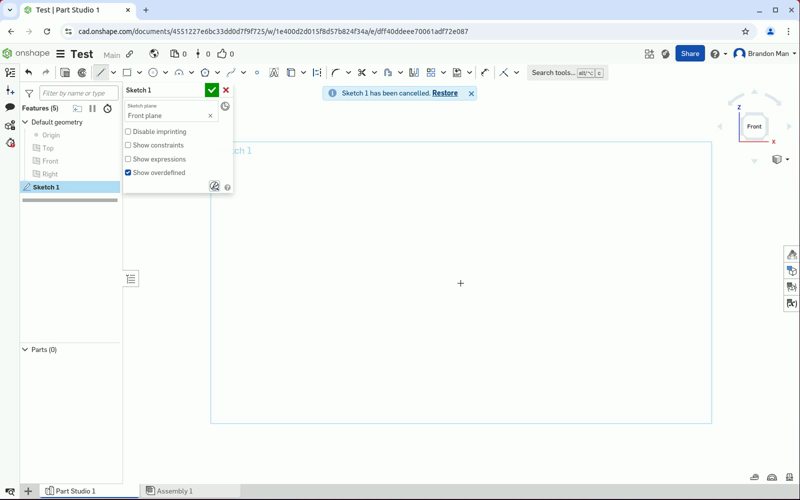
key_up(shift)
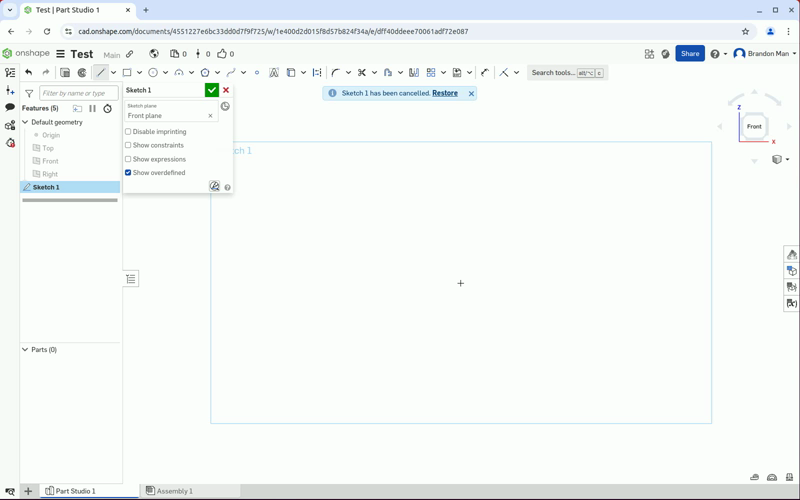
key_down(shift)
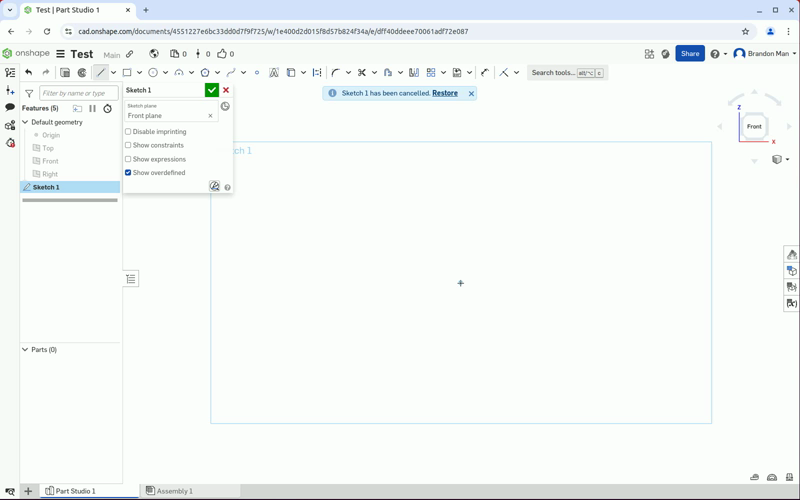
mouse_move(573, 282)
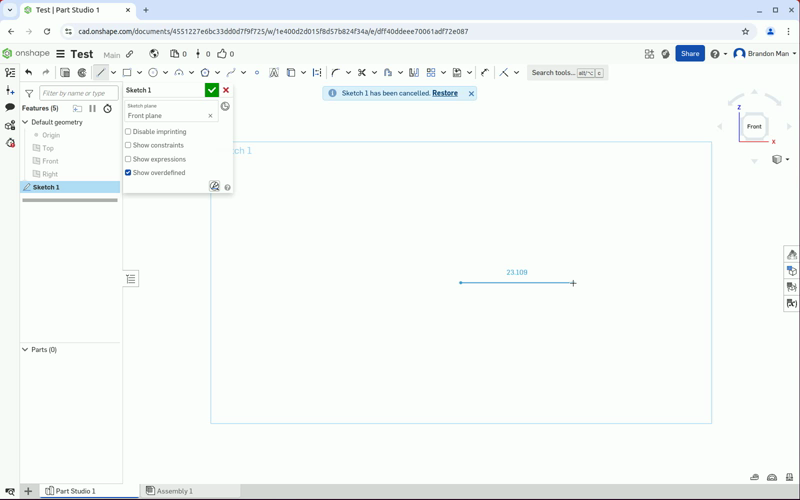
click(573, 282)
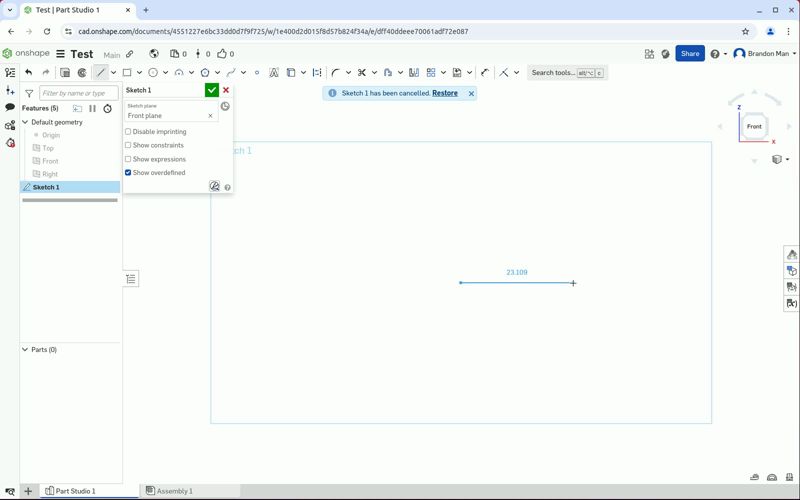
key_up(shift)
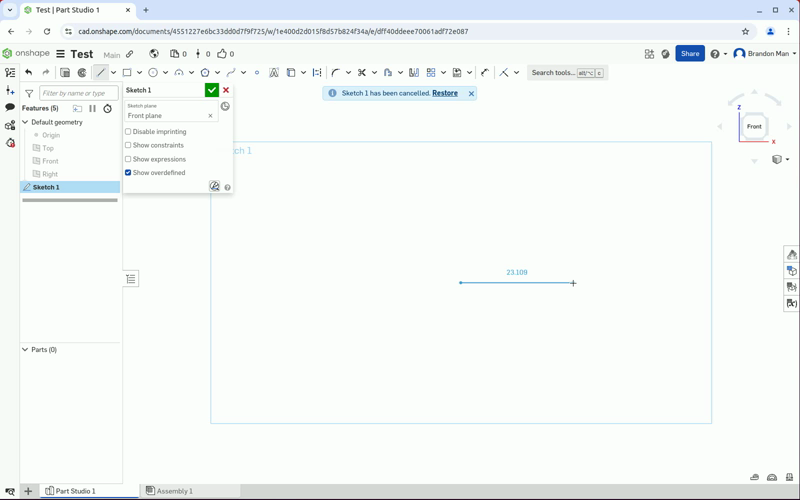
key_down(shift)
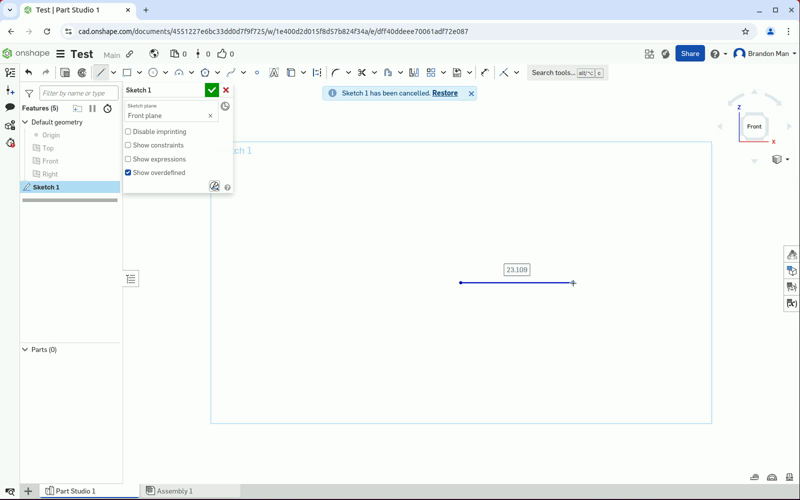
mouse_move(573, 208)
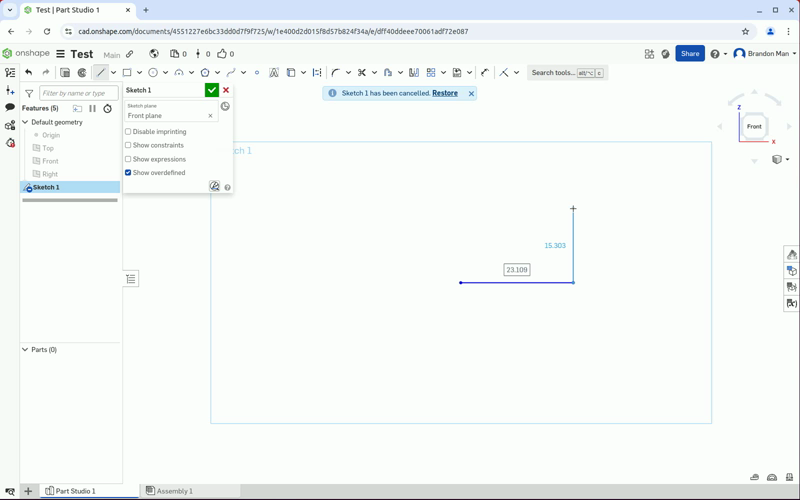
click(573, 208)
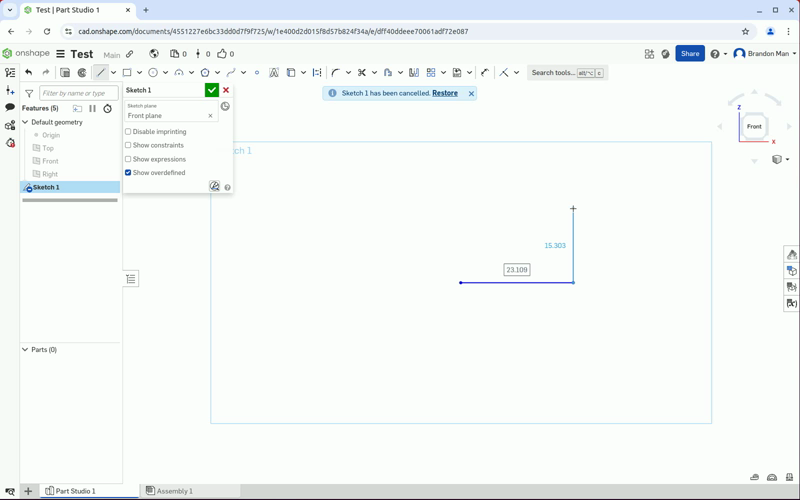
key_up(shift)
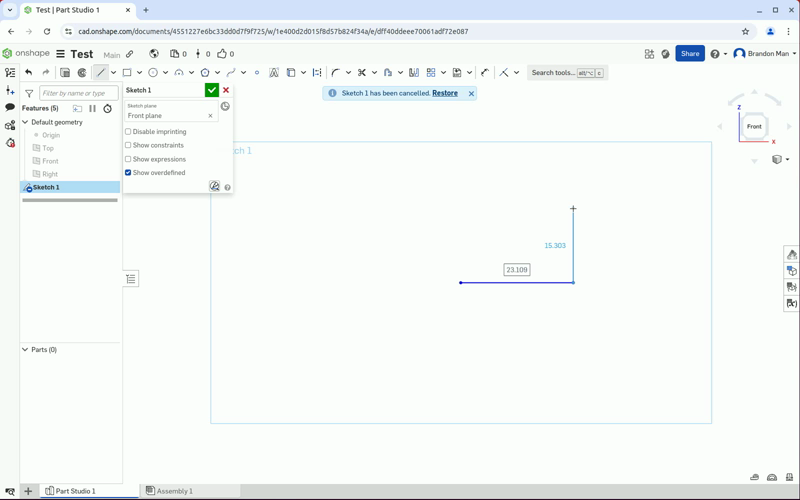
key_down(shift)
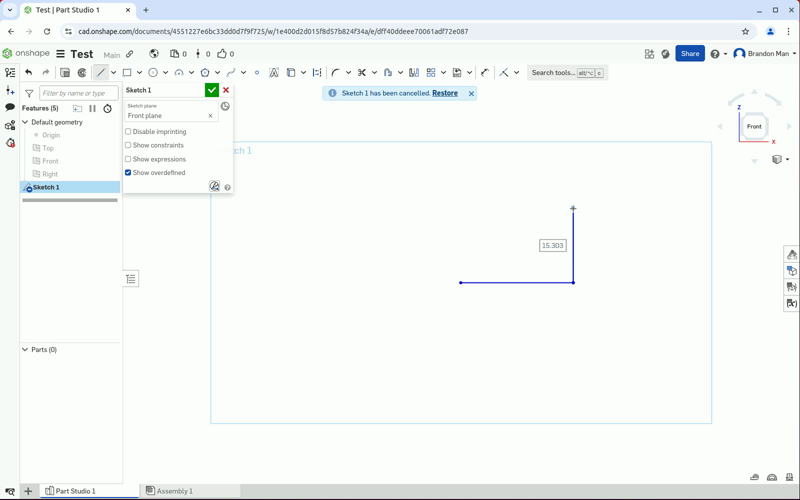
mouse_move(460, 208)
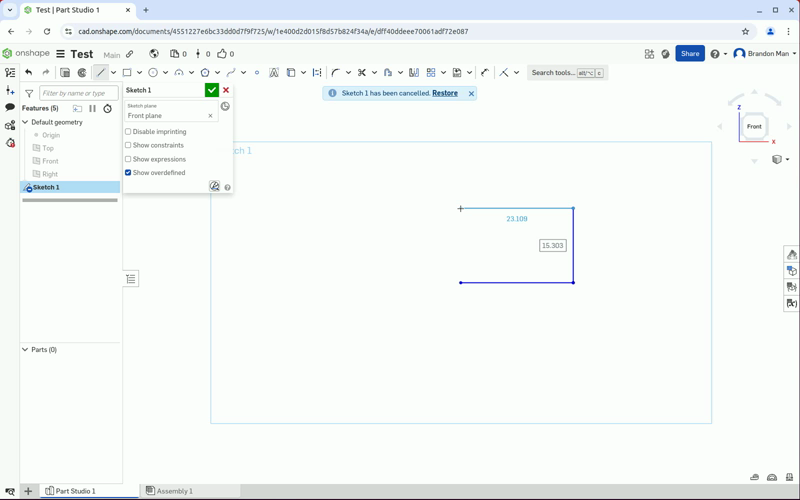
click(460, 208)
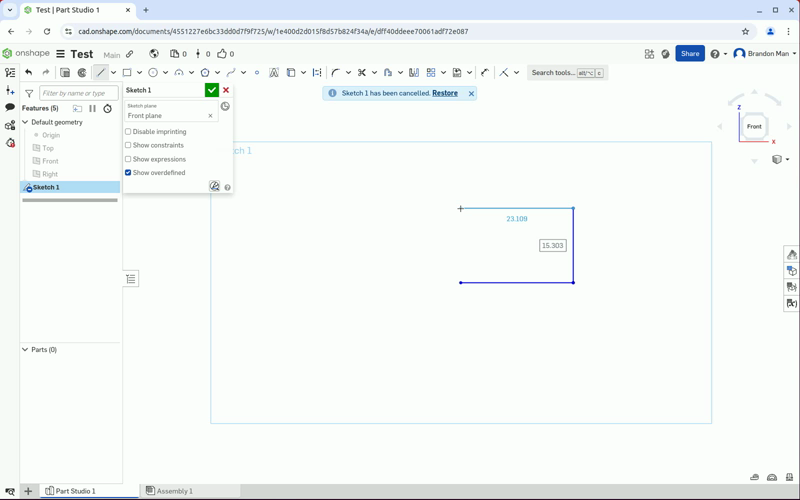
key_up(shift)
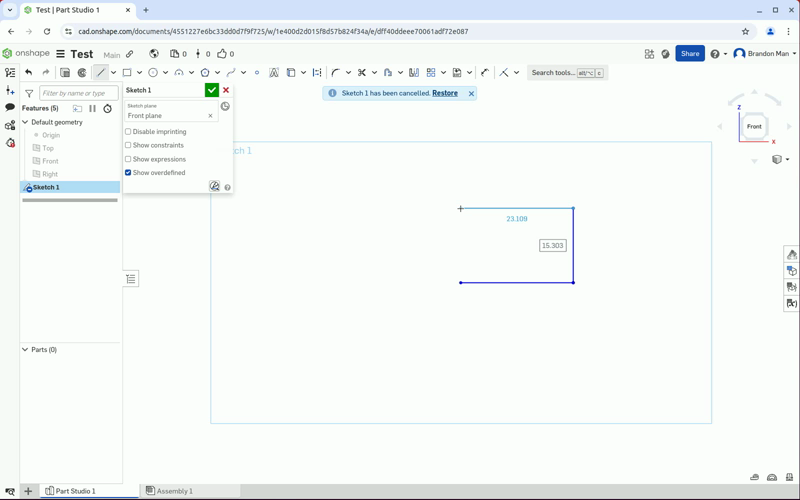
key_down(shift)
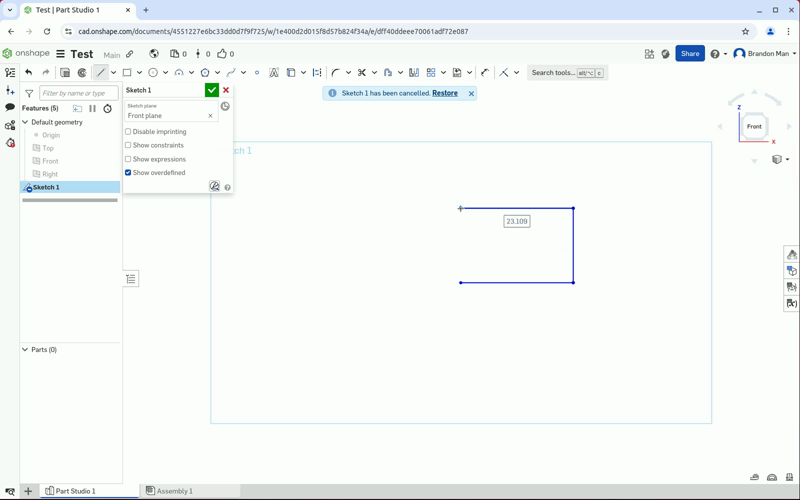
mouse_move(460, 282)
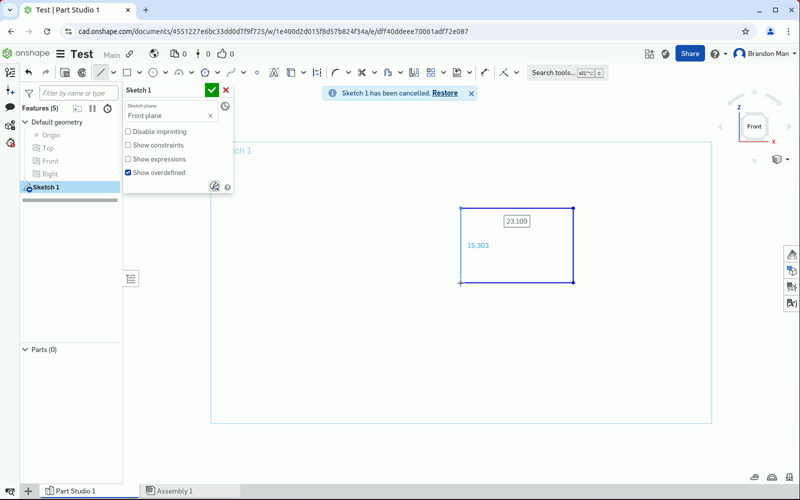
key_up(shift)
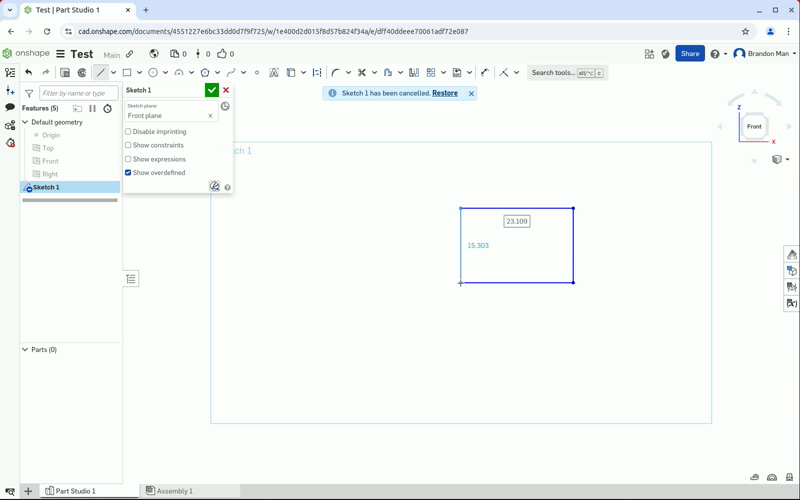
click(460, 282)
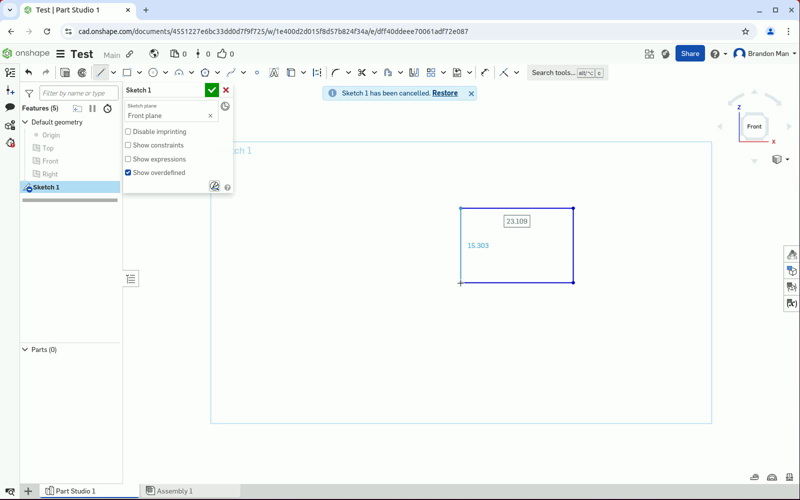
key(esc)
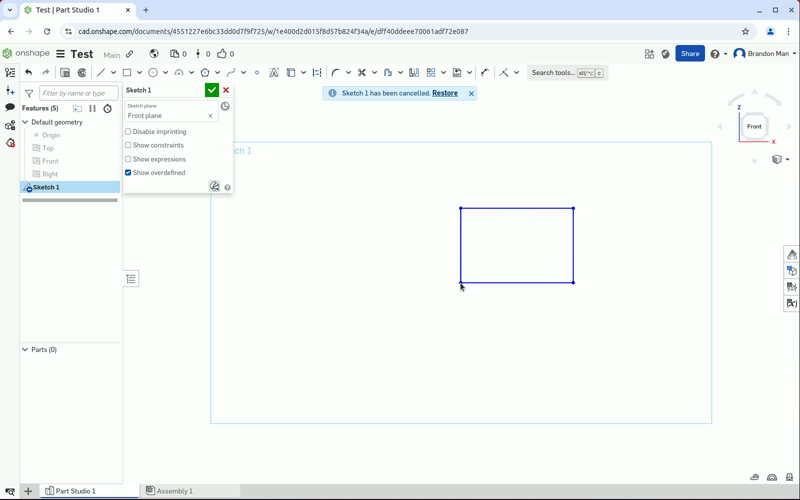
mouse_move(528, 216)
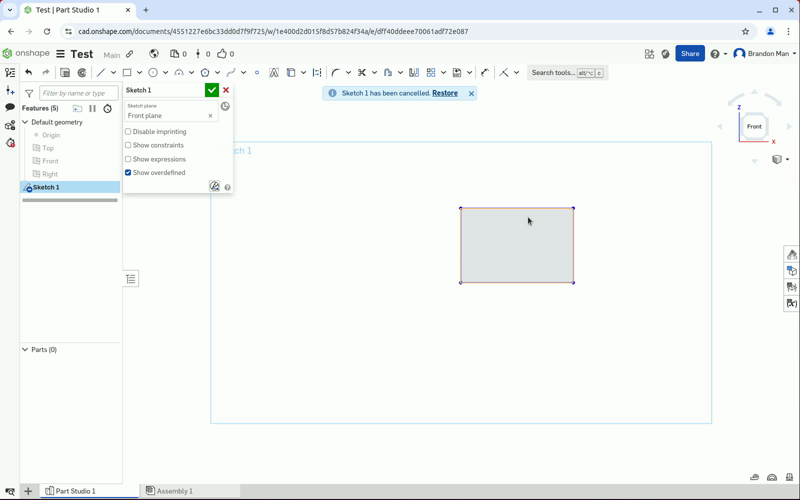
click(528, 216)
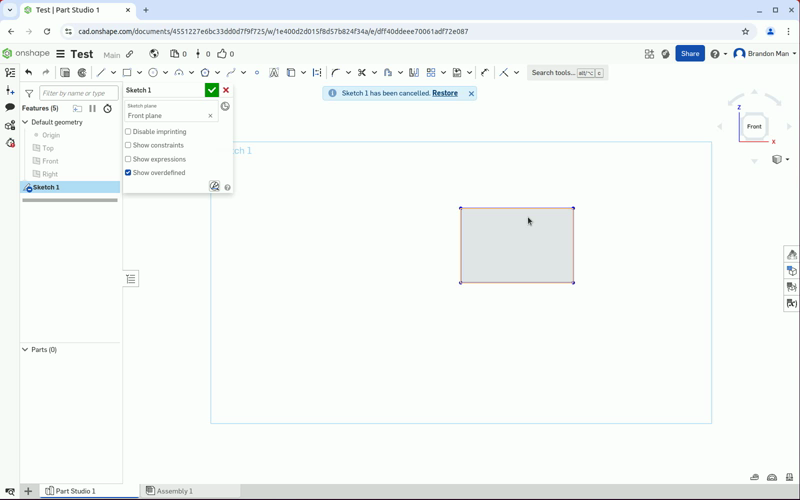
mouse_move(73, 352)
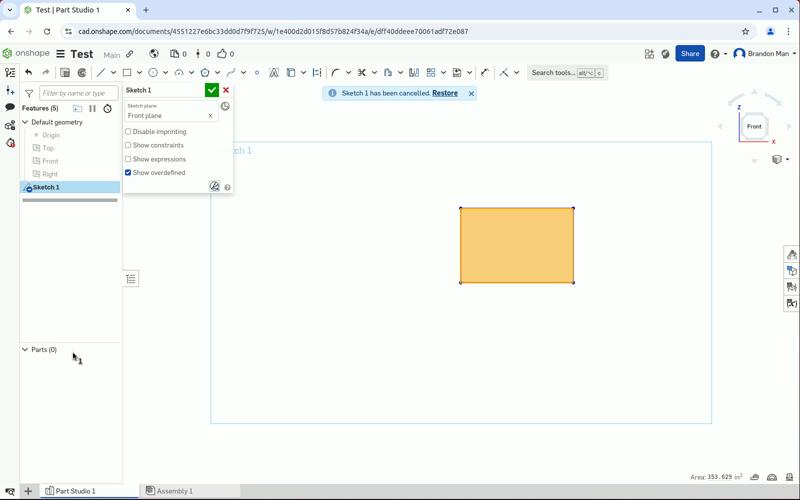
key(shift+y)
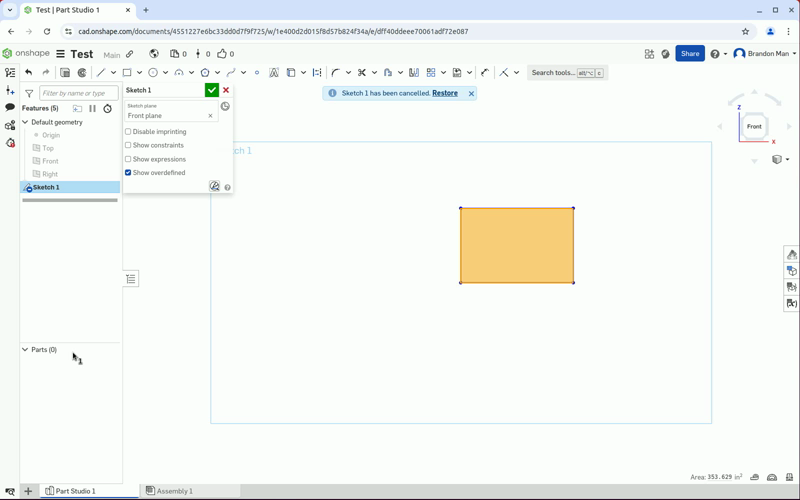
key(shift+e)
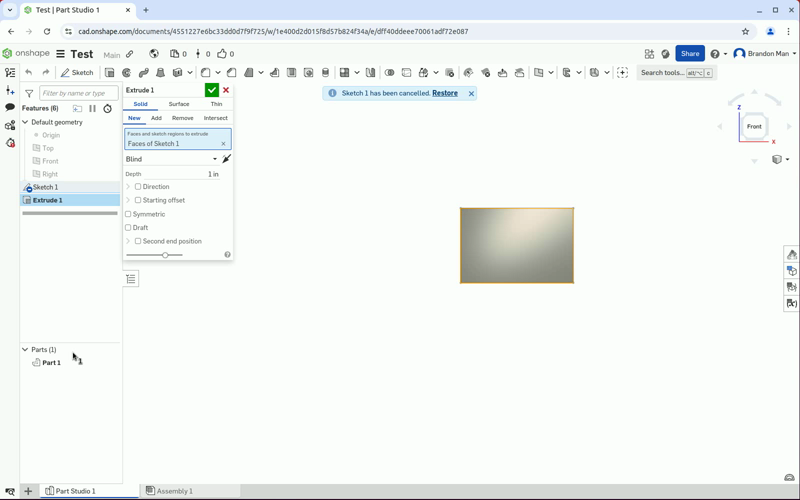
mouse_move(143, 106)
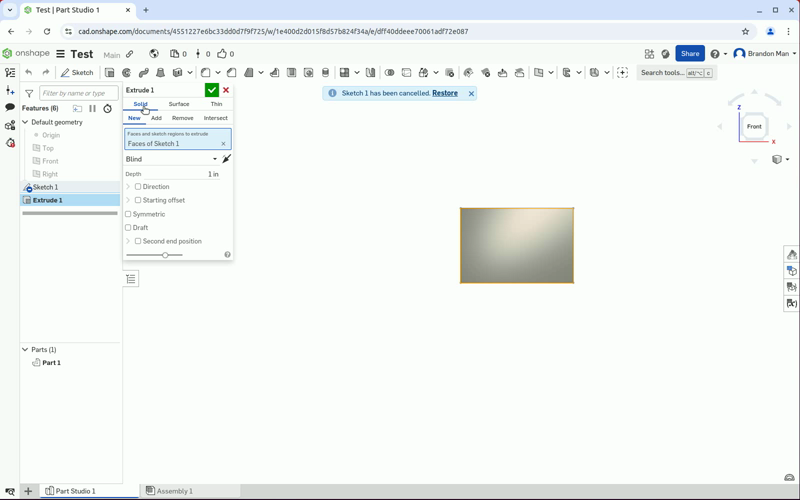
click(143, 106)
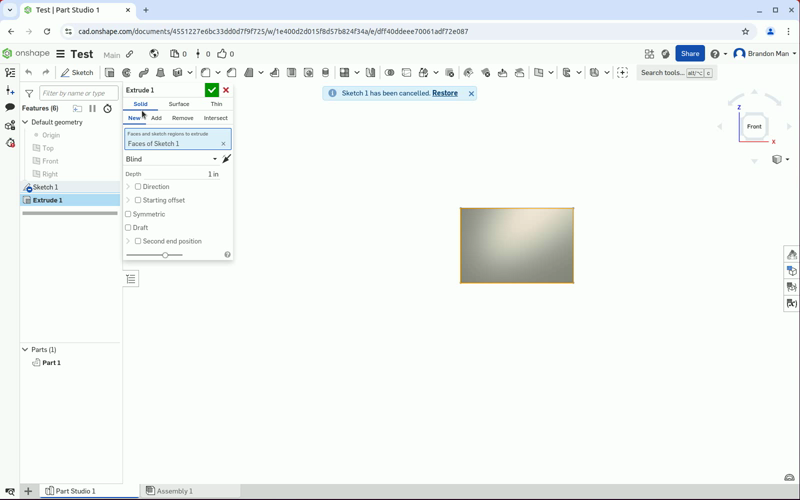
mouse_move(137, 120)
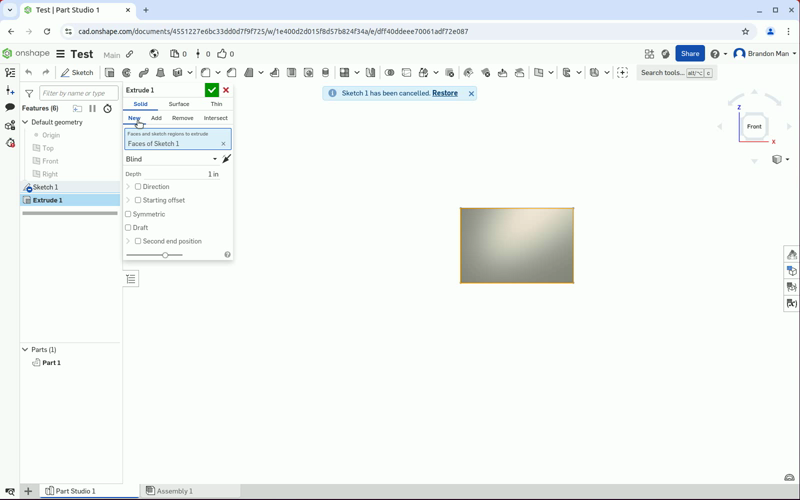
click(137, 120)
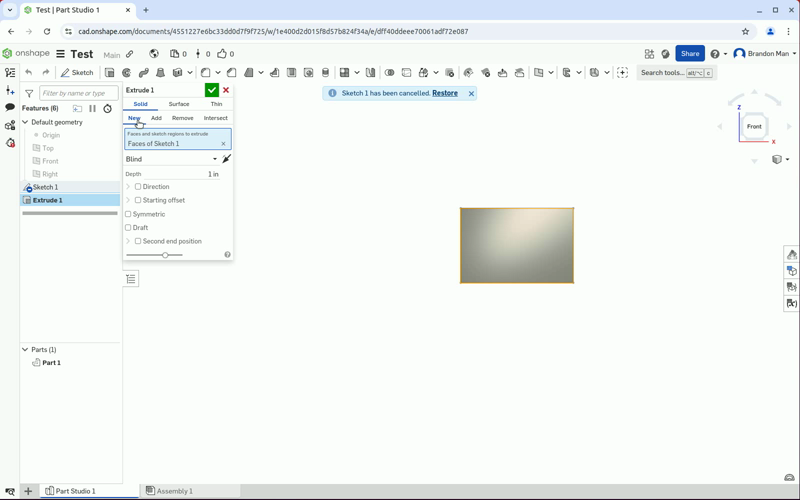
key(tab, 4)
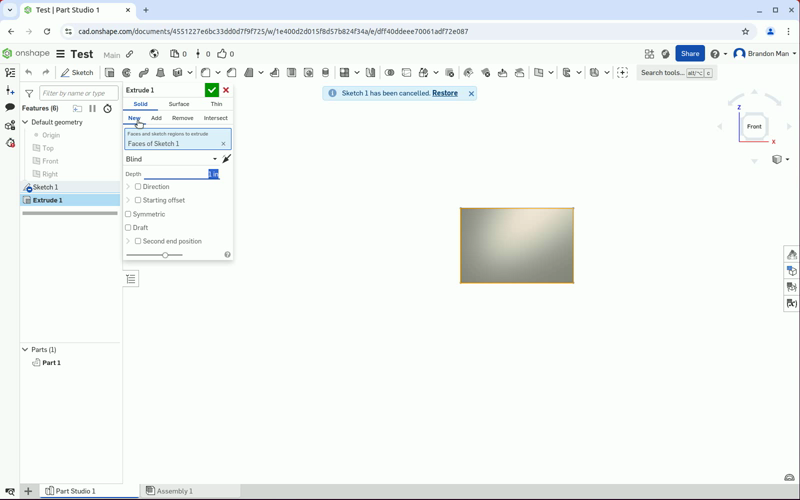
text(15.405)
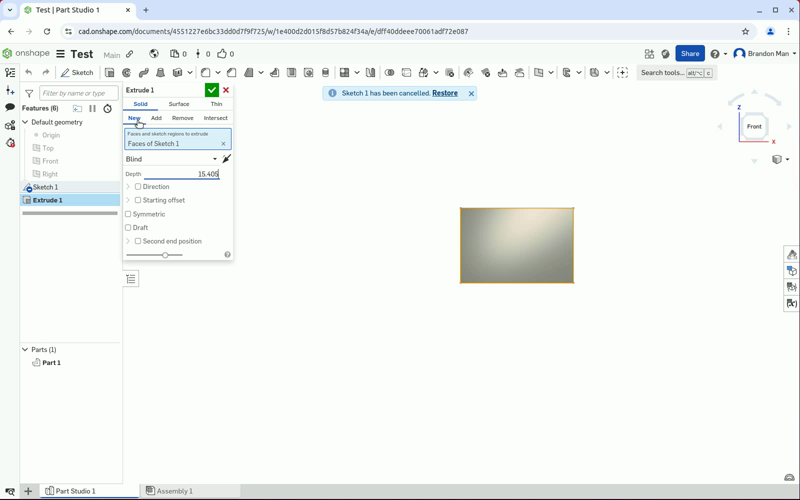
key(enter)
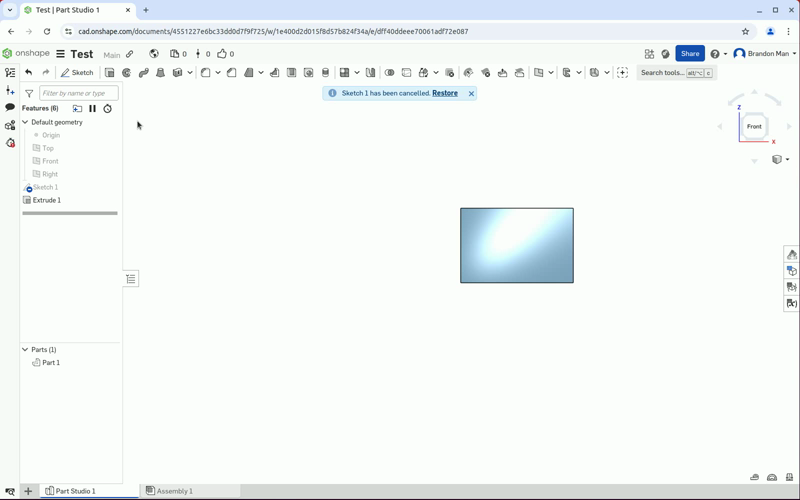
key(shift+h)
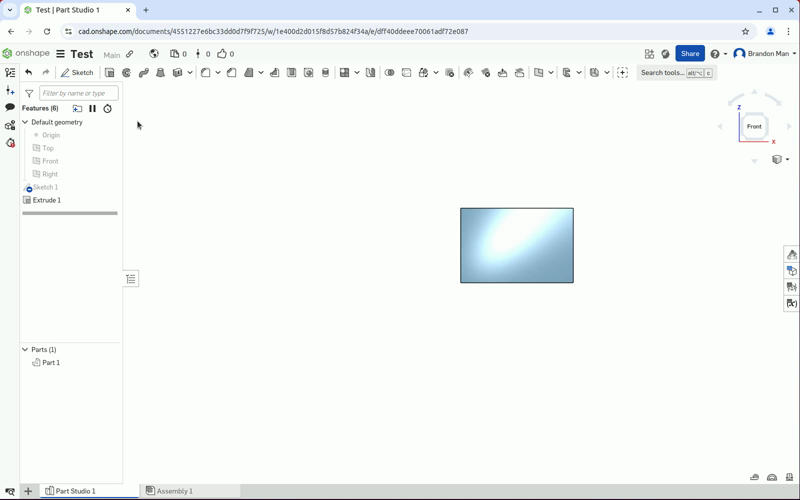
key(shift+h)
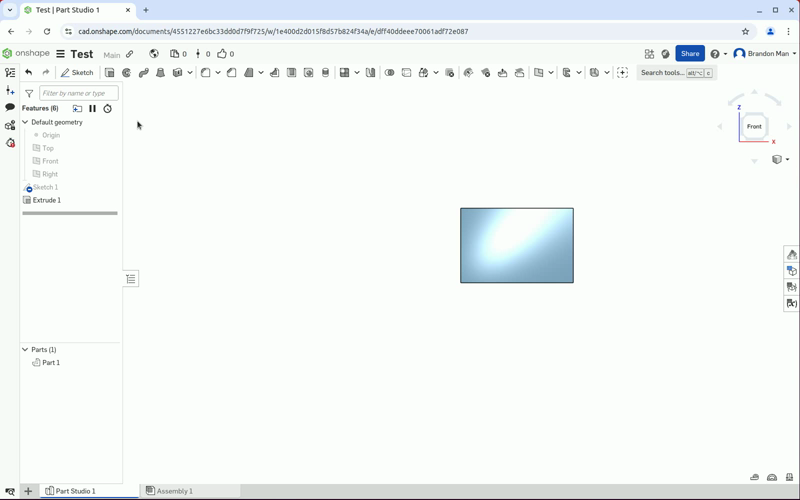
mouse_move(73, 189)
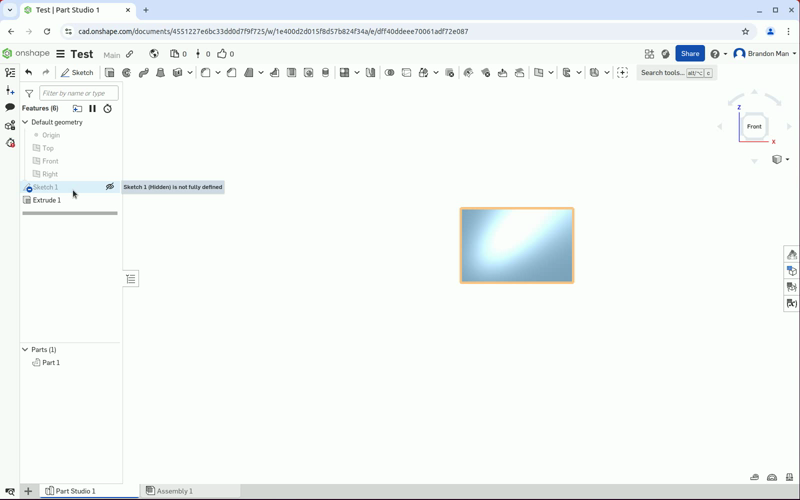
click(73, 189)
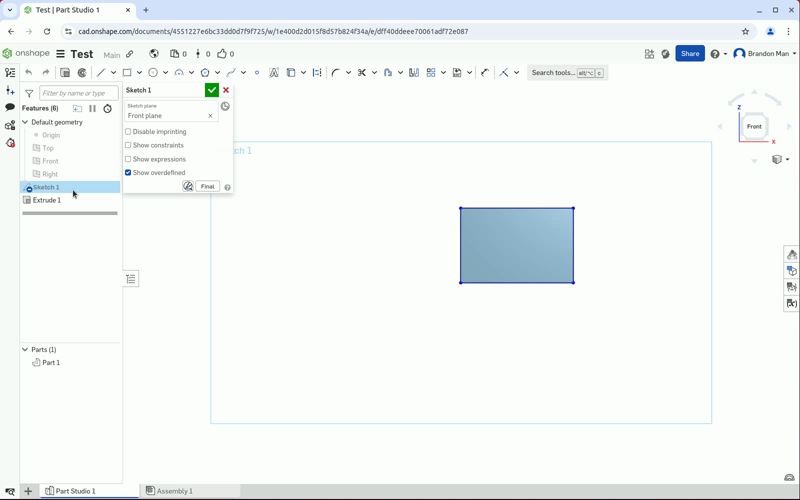
mouse_move(229, 92)
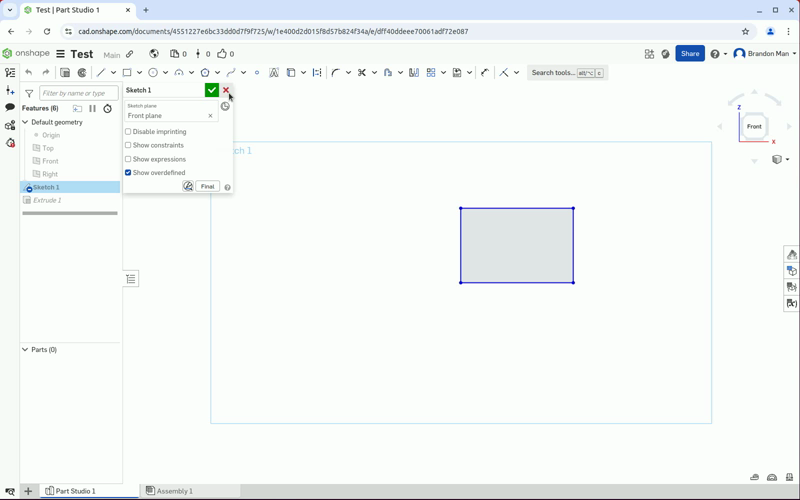
click(229, 92)
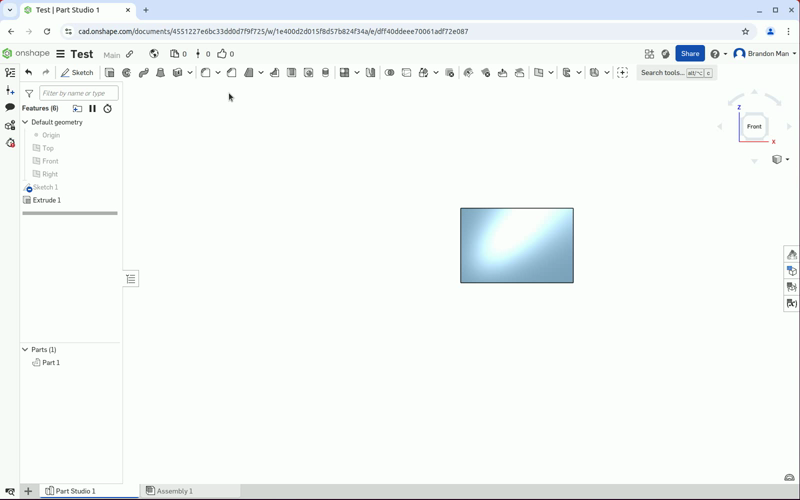
mouse_move(73, 352)
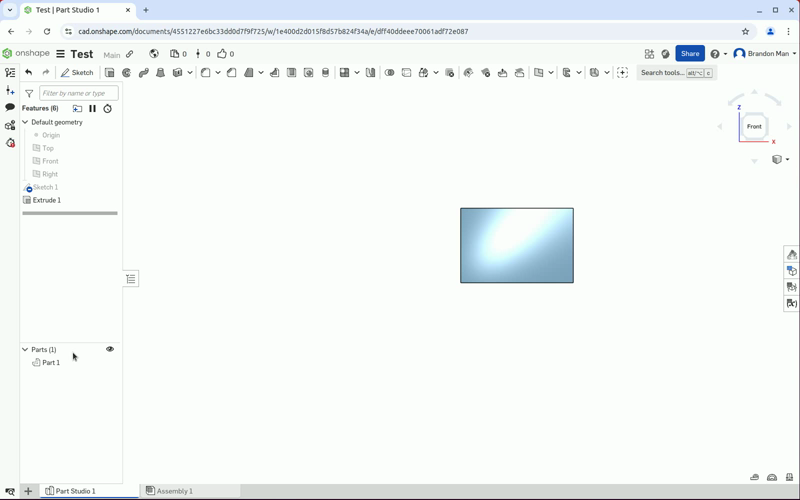
key(y)
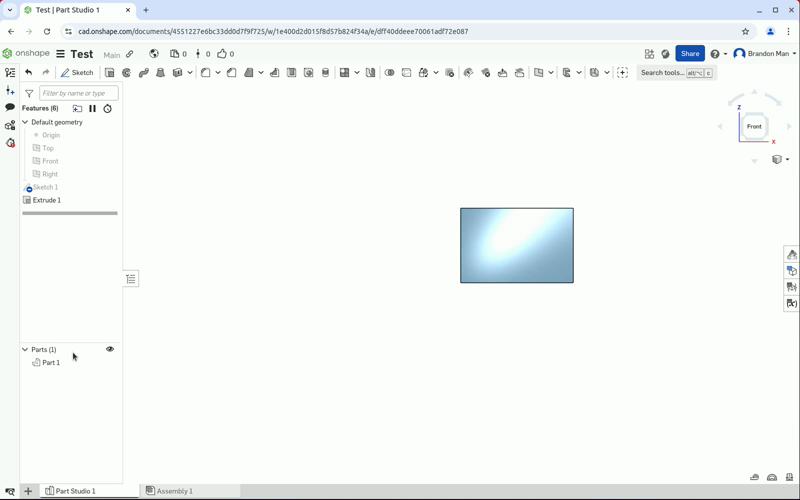
key(shift+p)
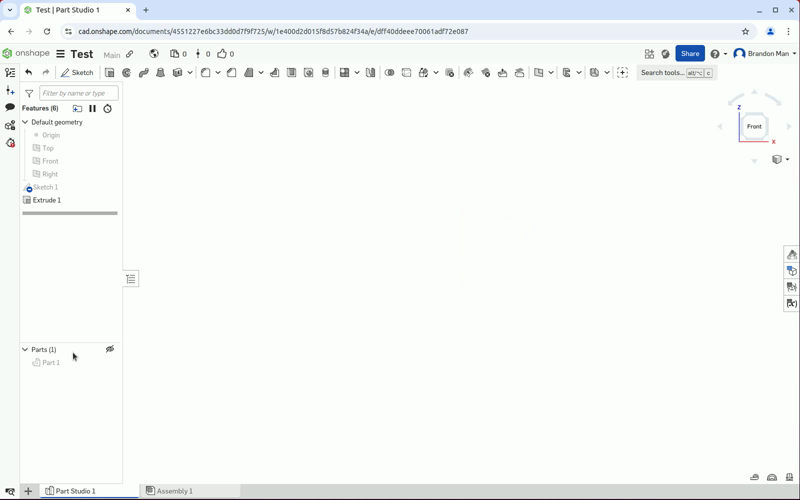
key(space)
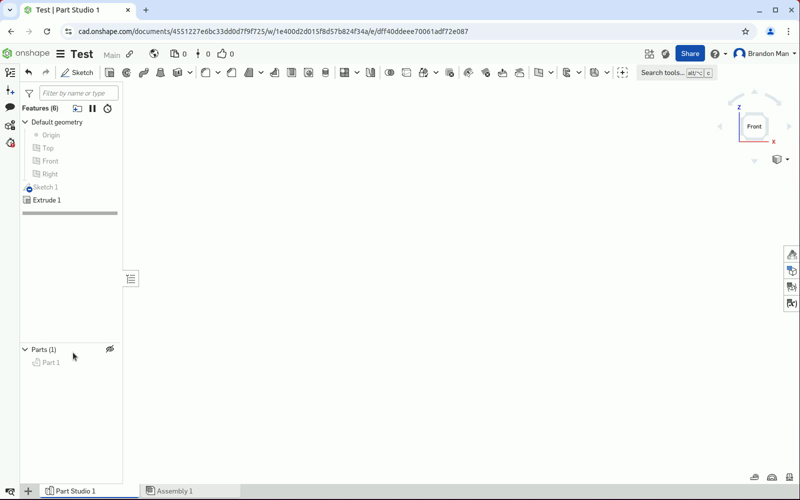
key_down(shift)
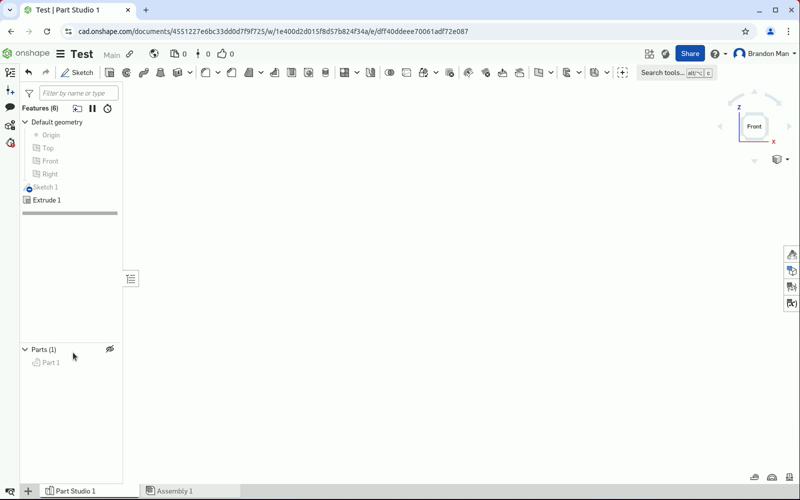
key(left)
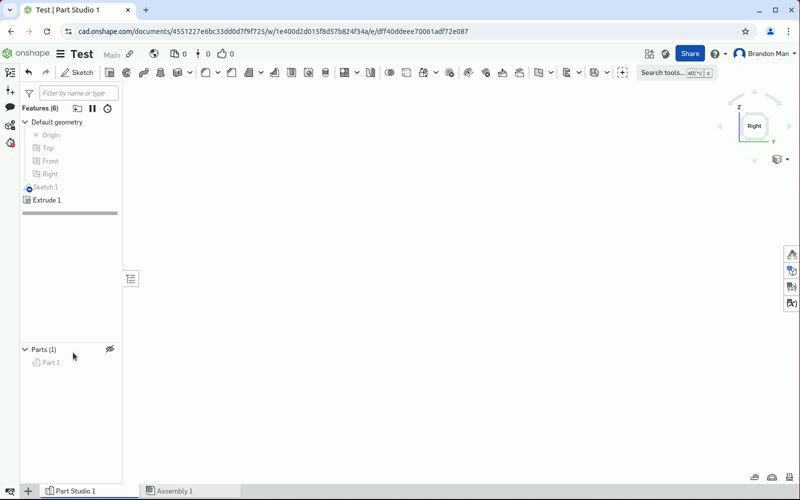
key_up(shift)
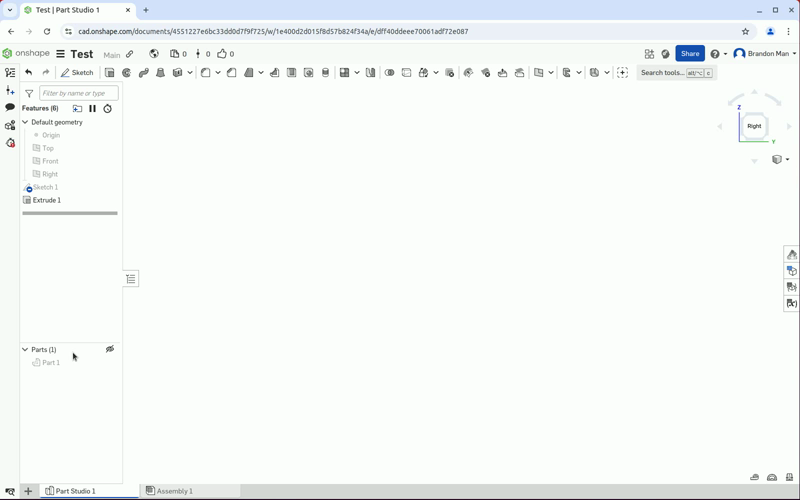
mouse_move(73, 352)
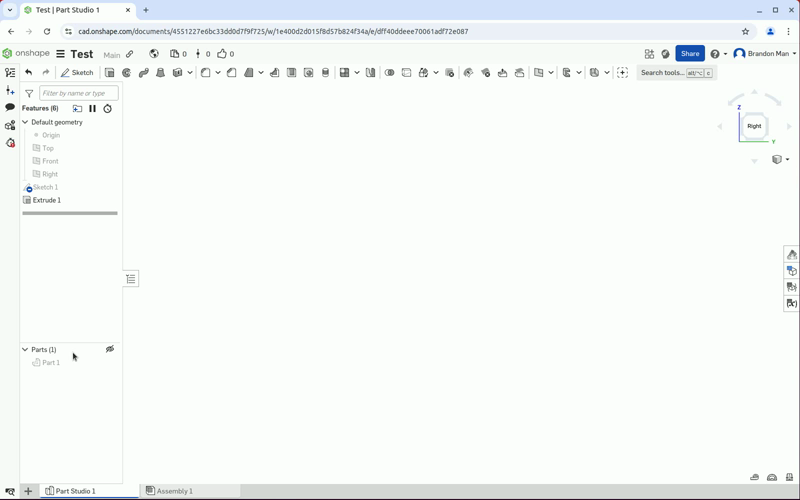
key(shift+y)
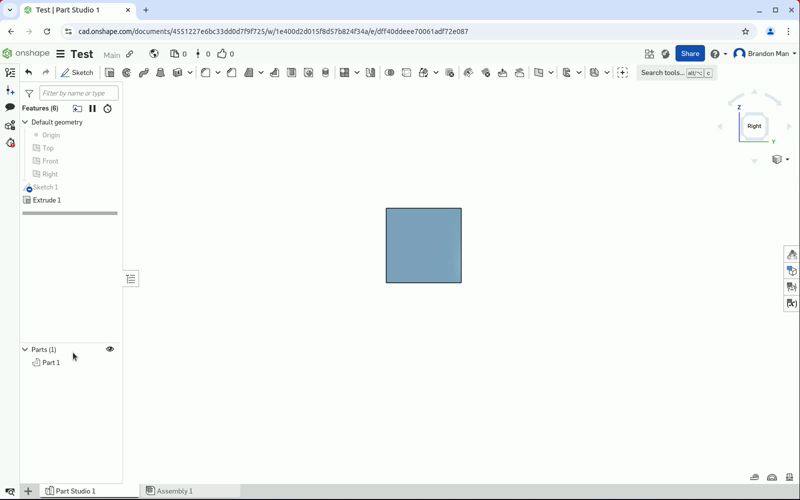
mouse_move(541, 75)
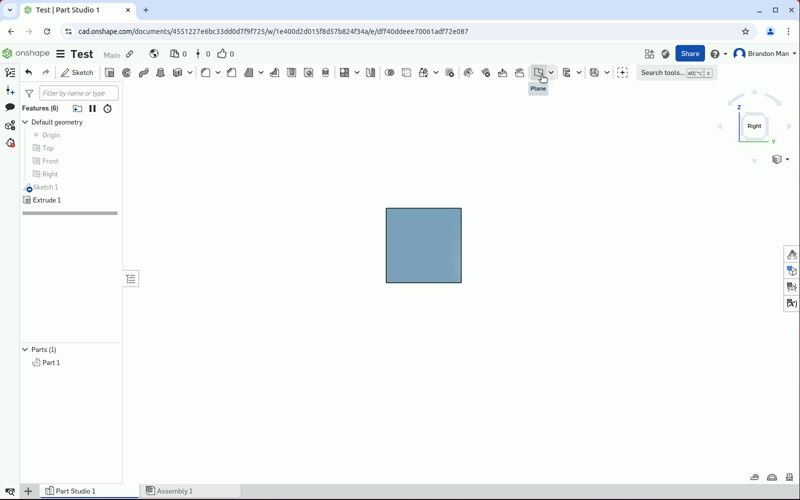
click(541, 75)
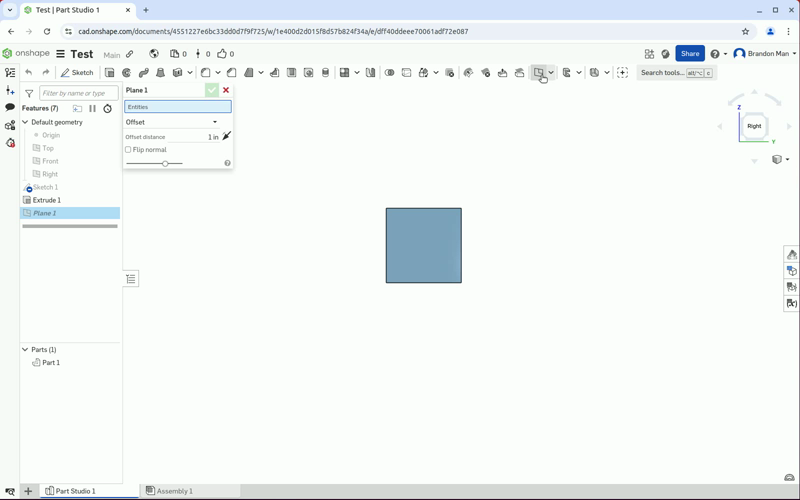
mouse_move(73, 176)
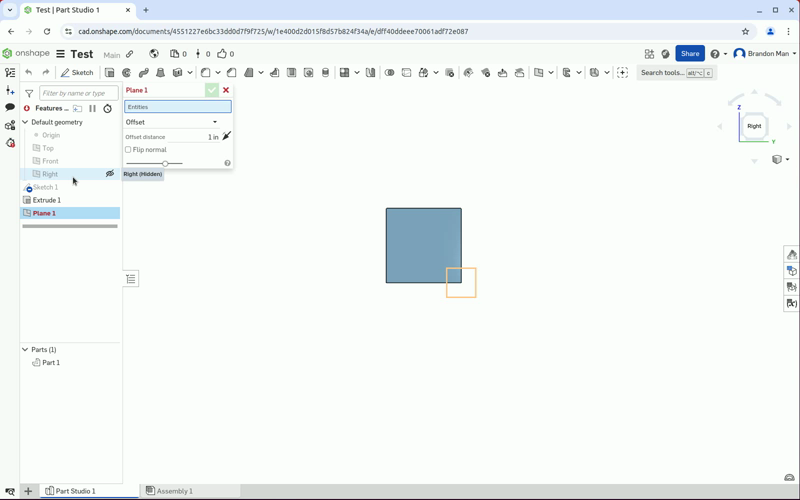
click(73, 176)
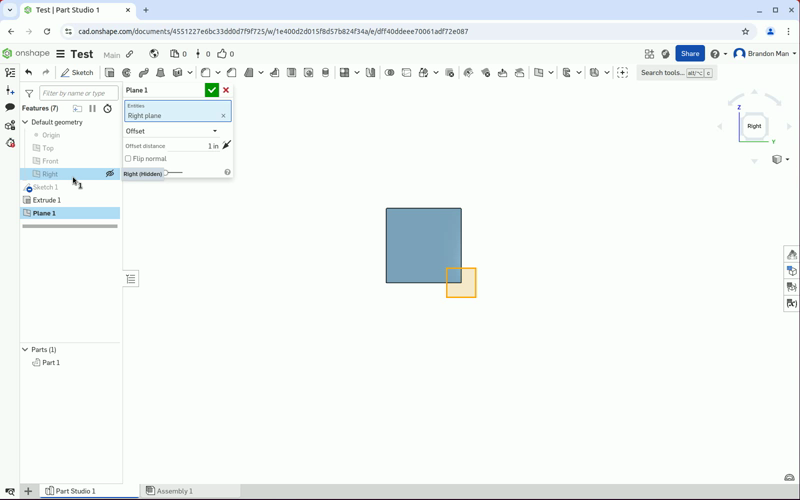
key(tab, 2)
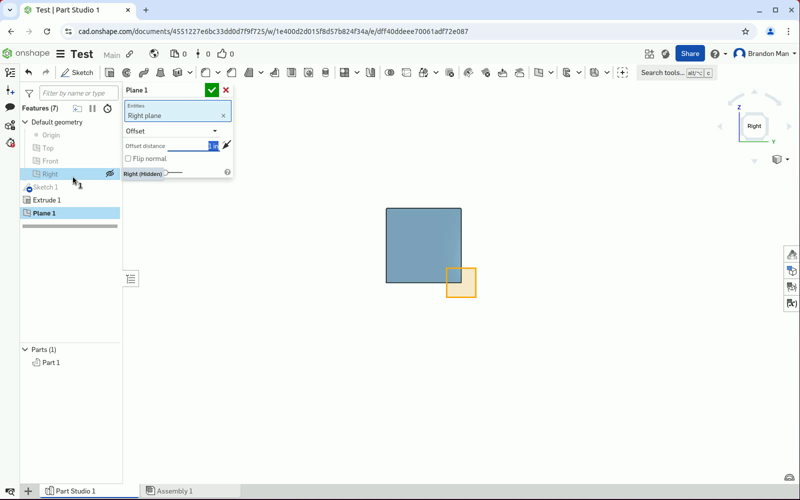
text(23.108)
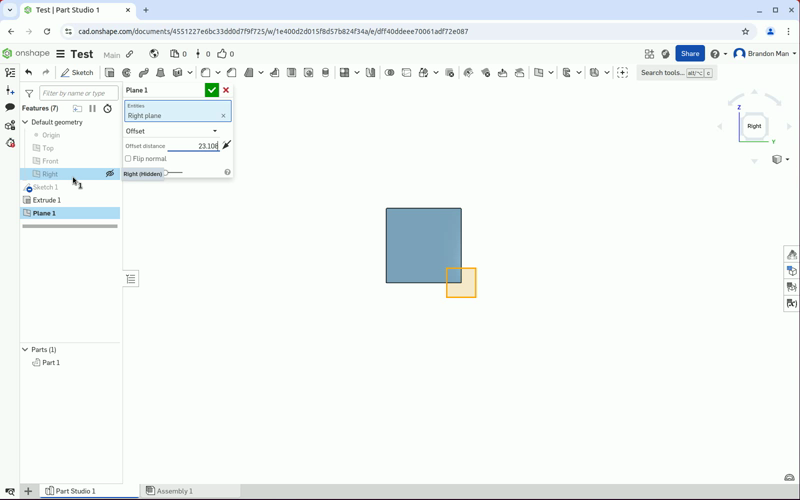
key(enter, 2)
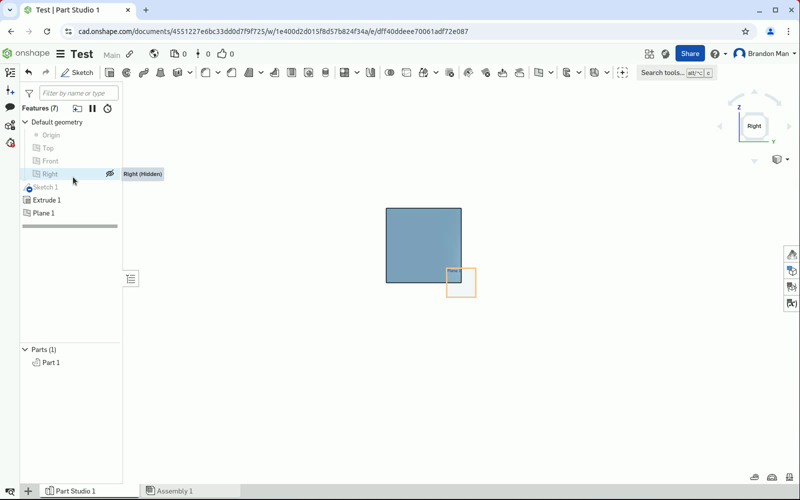
key(shift+s)
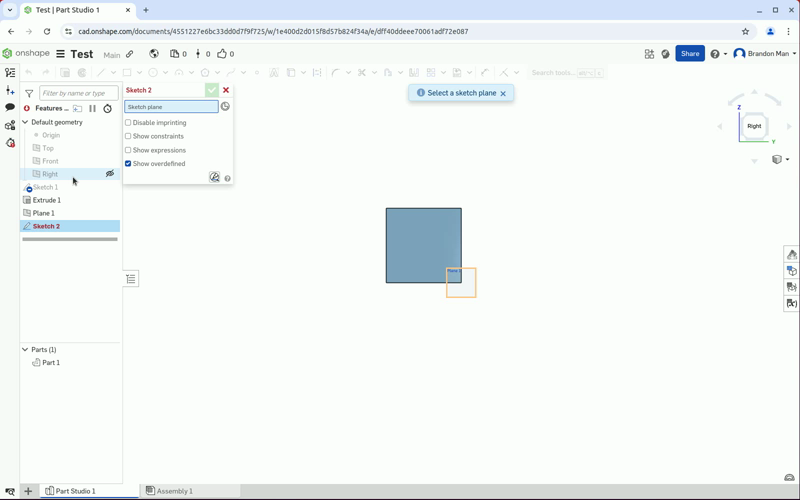
mouse_move(73, 215)
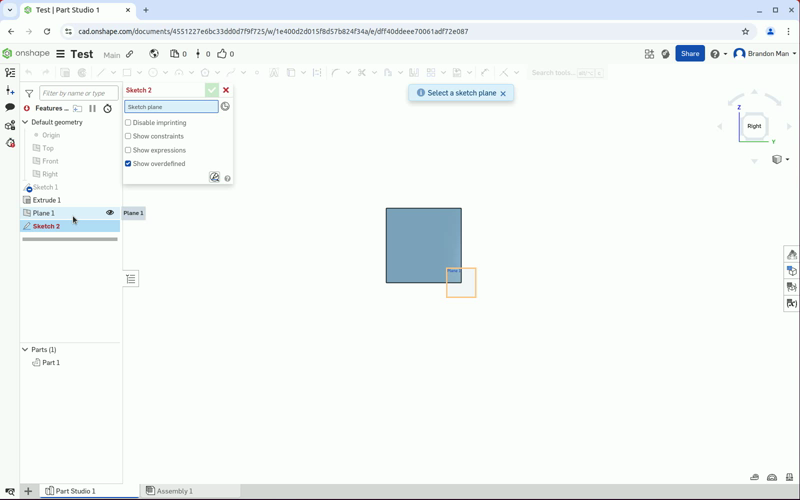
click(73, 215)
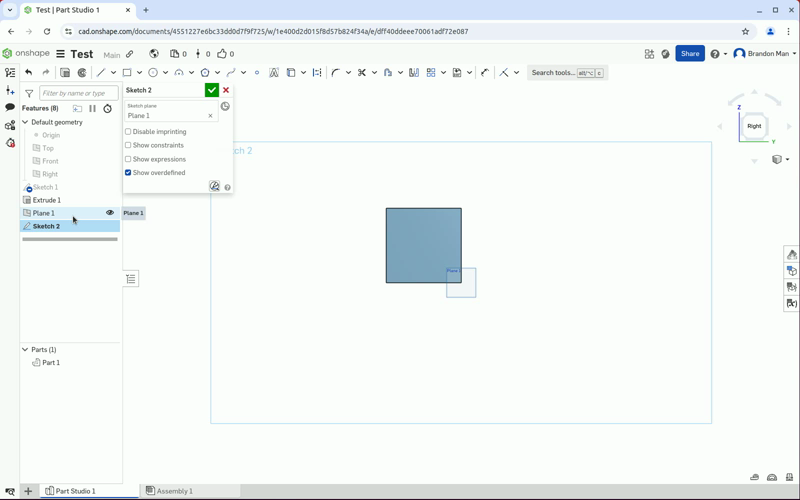
mouse_move(73, 352)
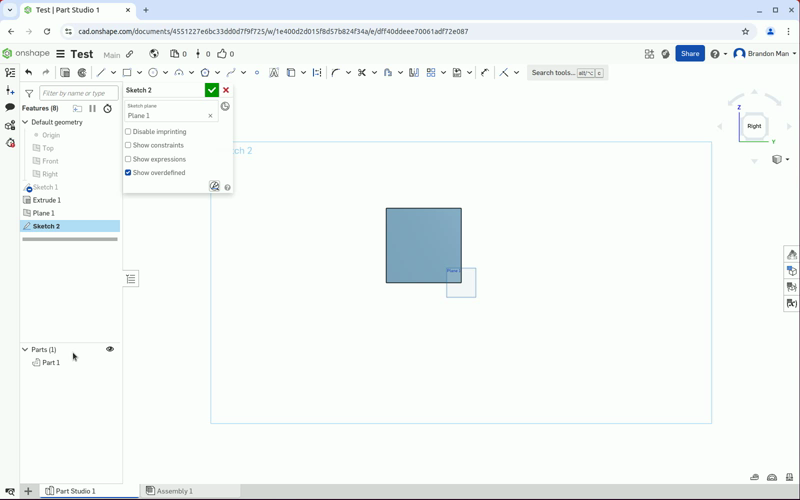
key(y)
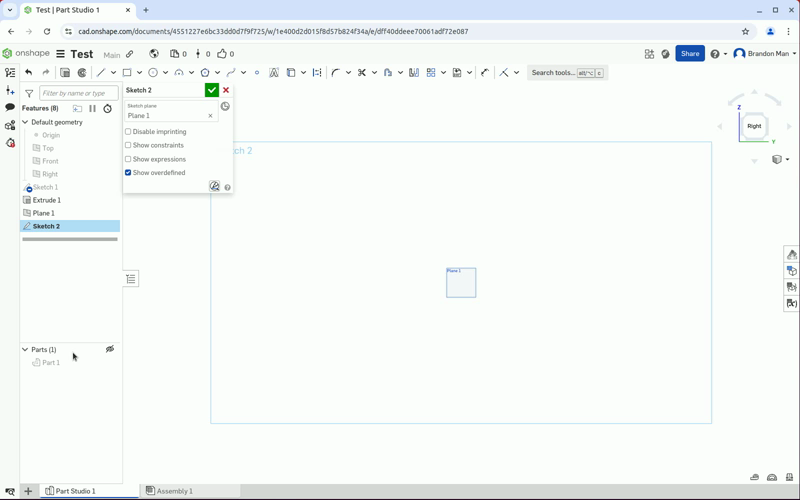
key(l)
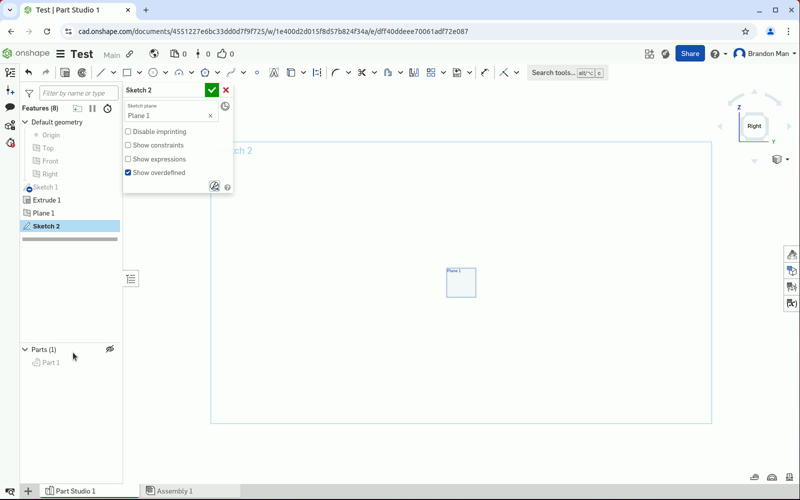
key_down(shift)
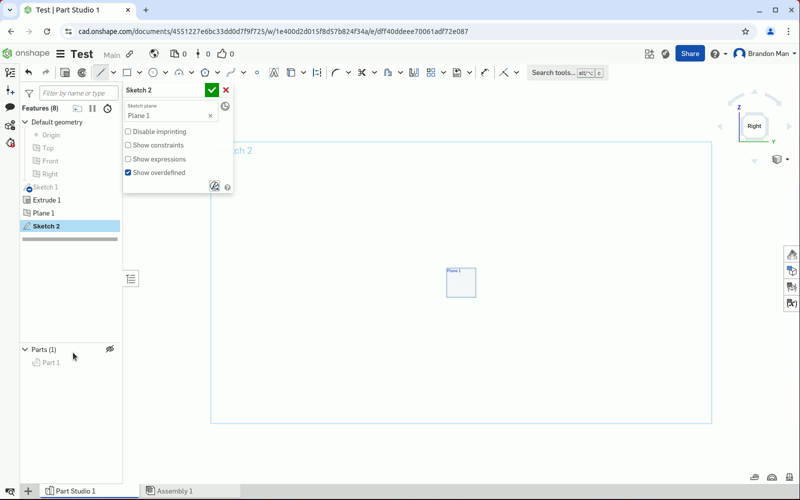
mouse_move(385, 245)
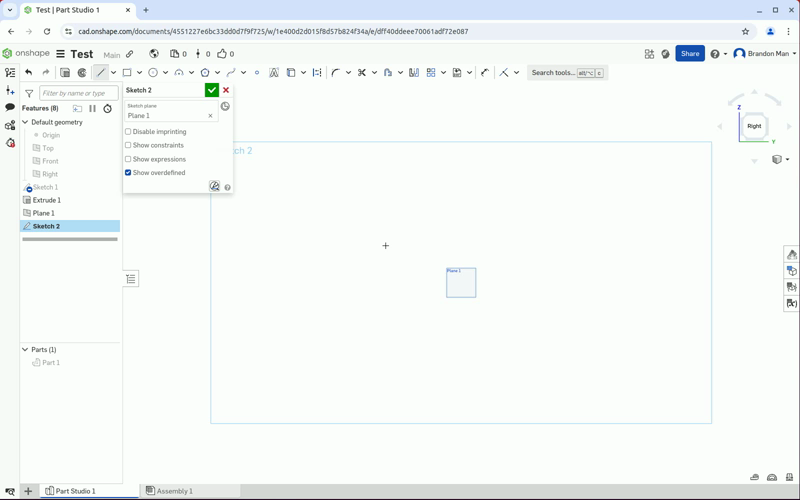
click(385, 245)
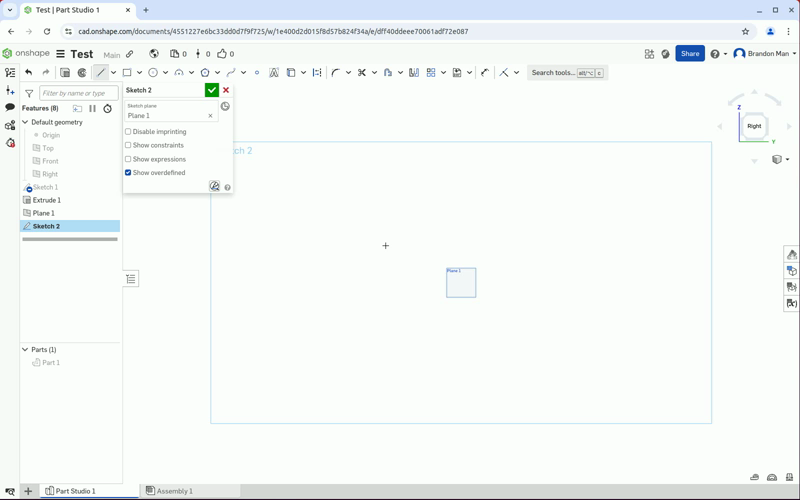
key_up(shift)
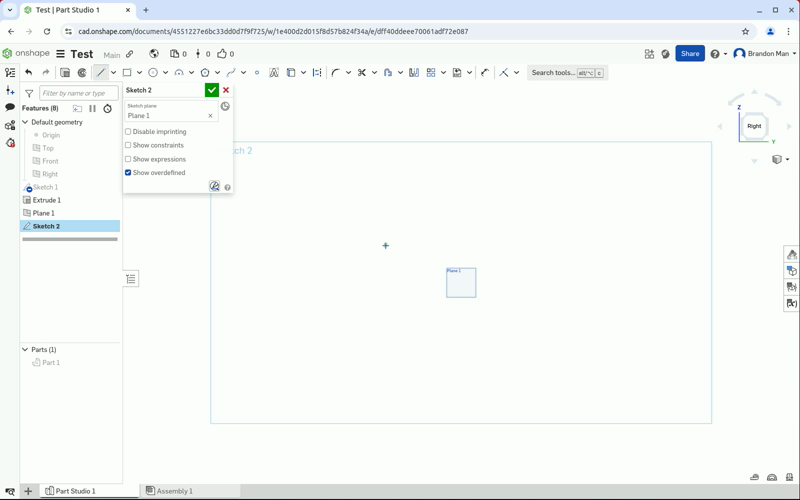
key_down(shift)
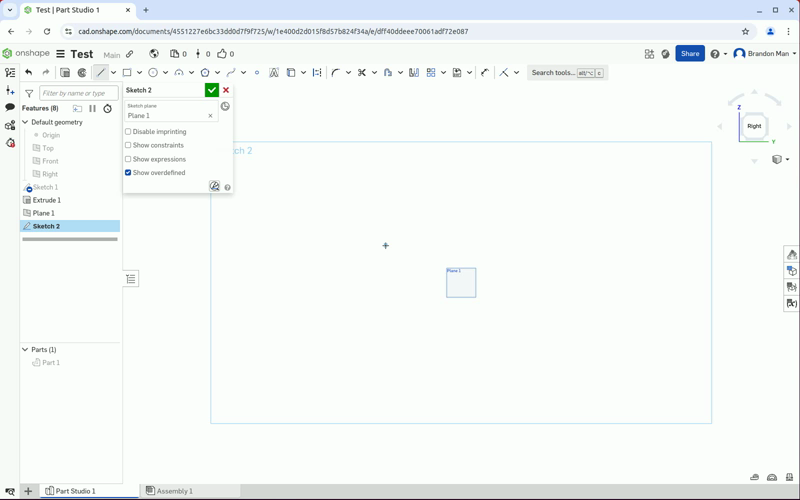
mouse_move(415, 245)
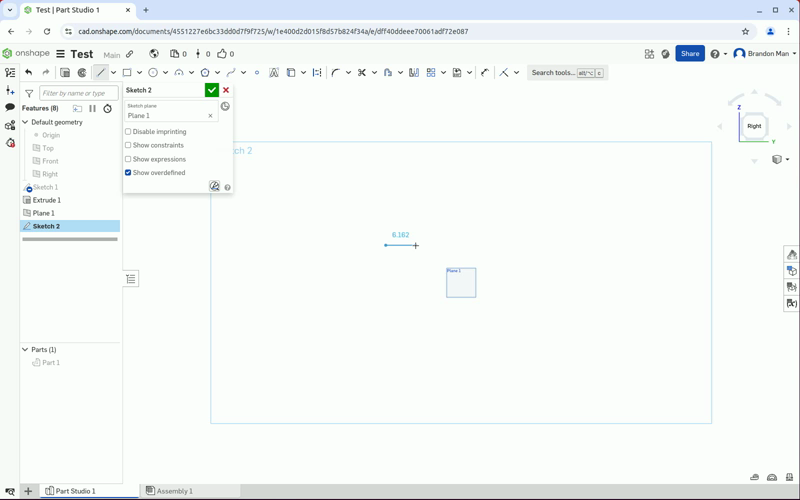
mouse_move(404, 245)
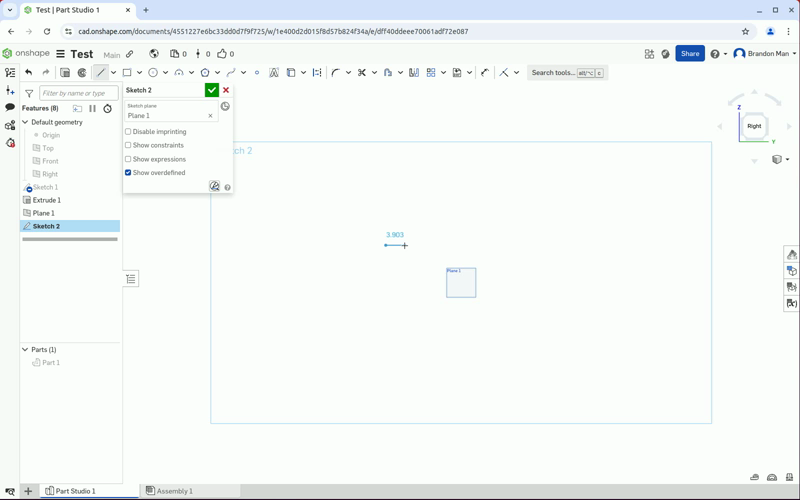
click(404, 245)
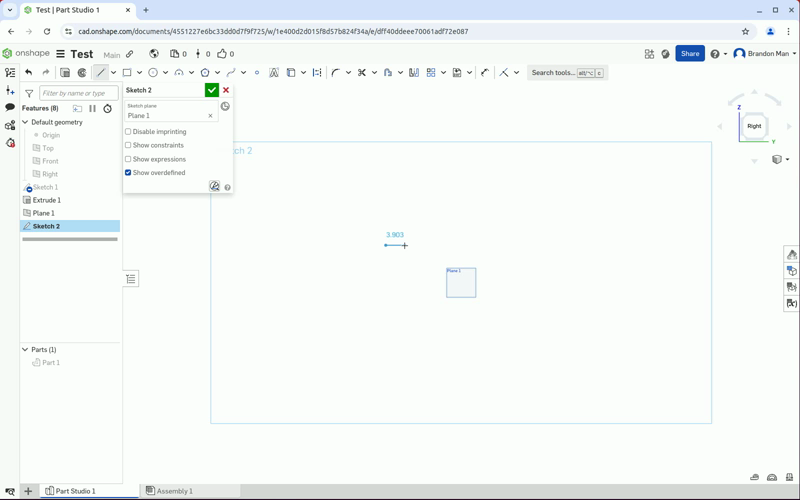
key_up(shift)
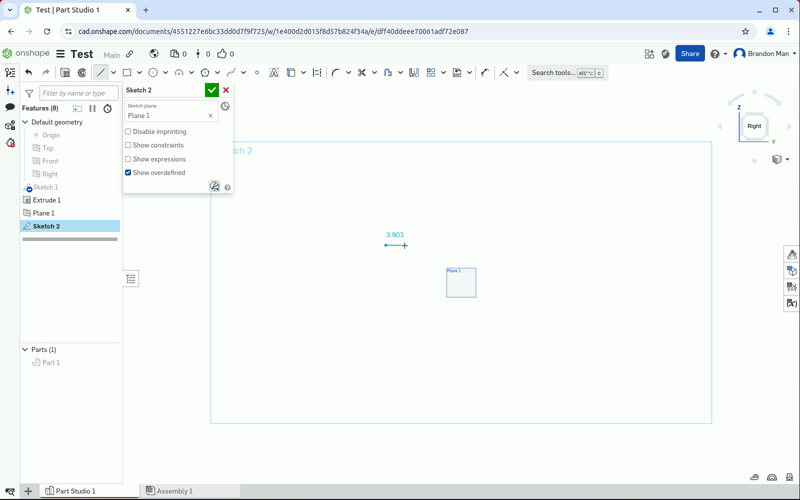
key_down(shift)
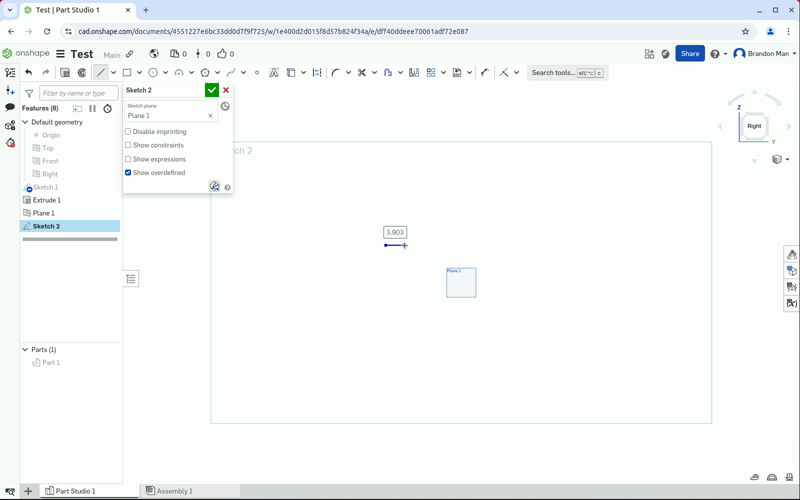
mouse_move(434, 245)
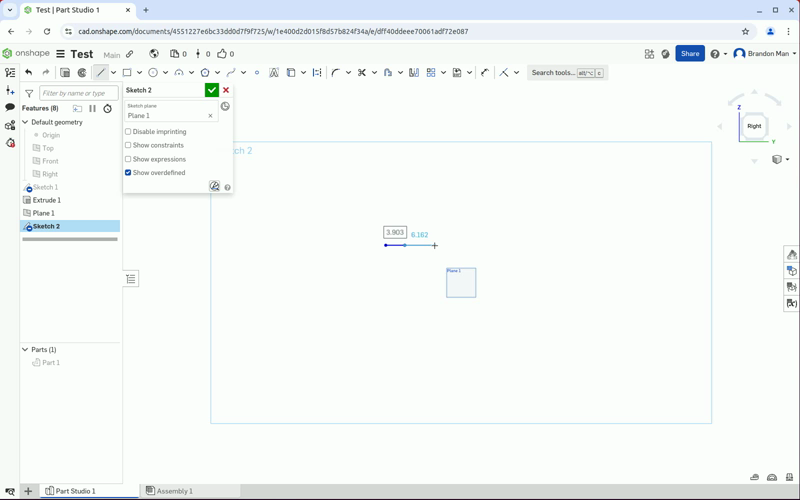
mouse_move(404, 207)
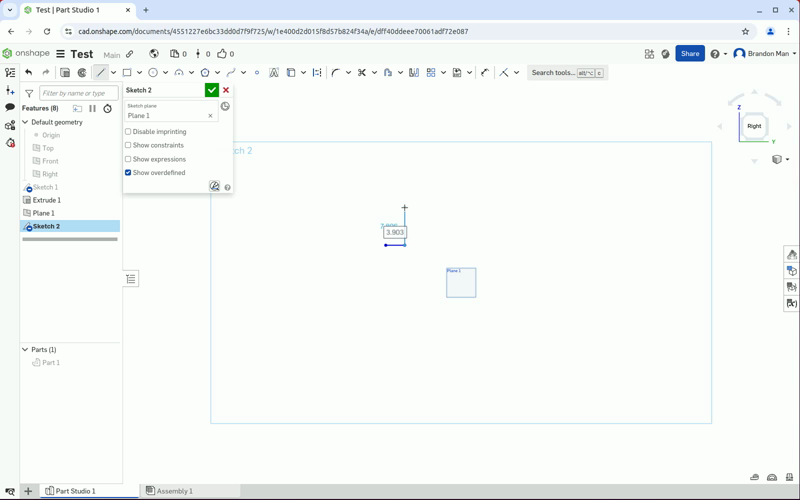
click(404, 207)
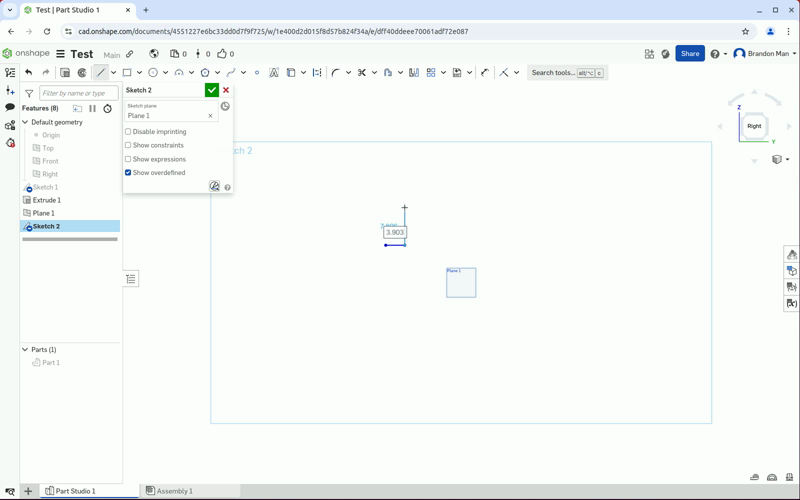
key_up(shift)
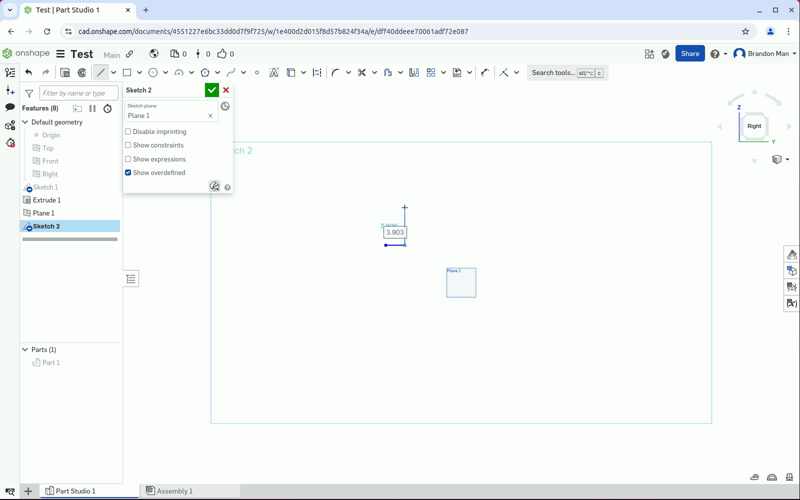
key_down(shift)
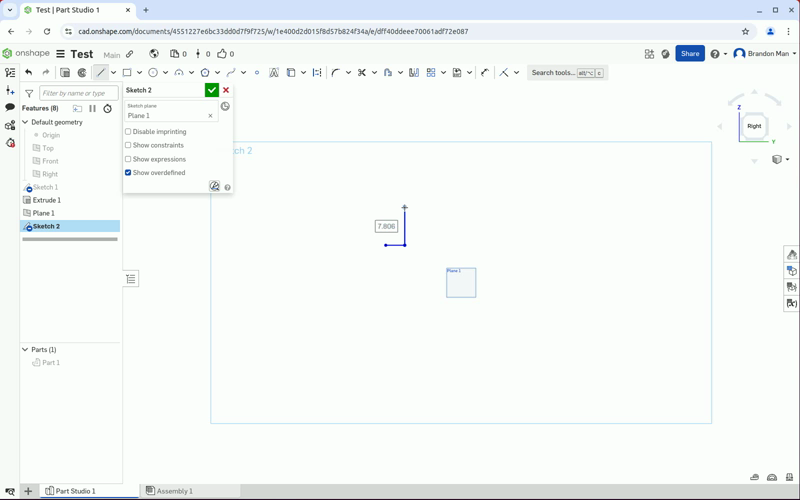
mouse_move(434, 207)
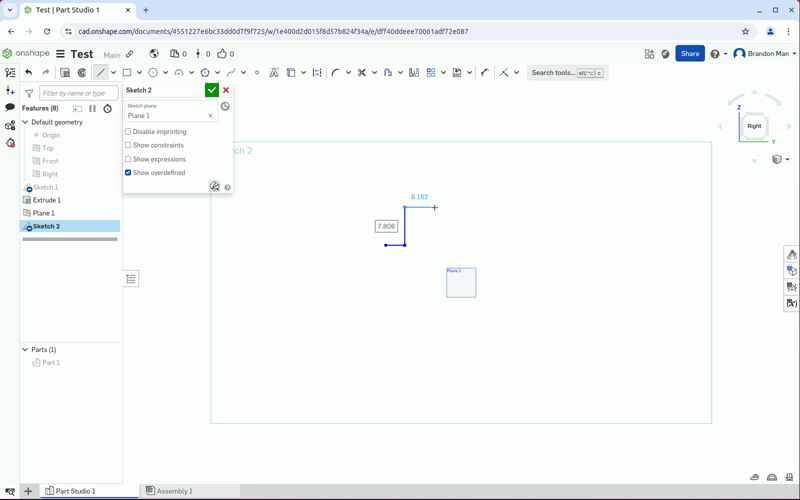
mouse_move(385, 207)
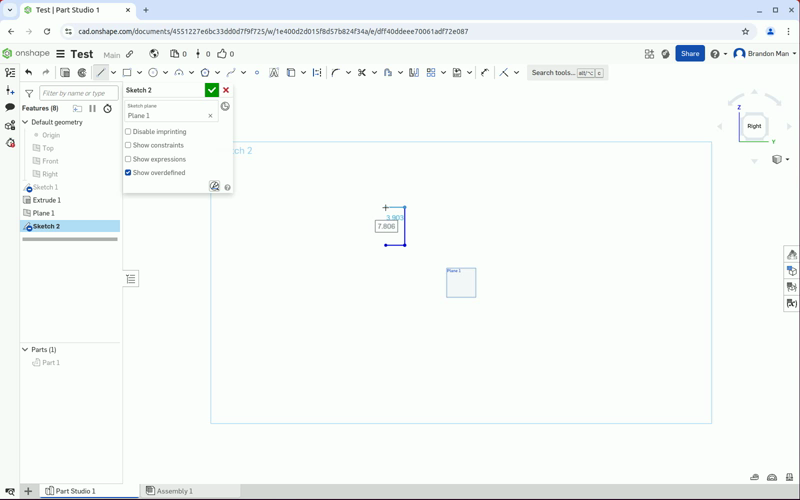
click(385, 207)
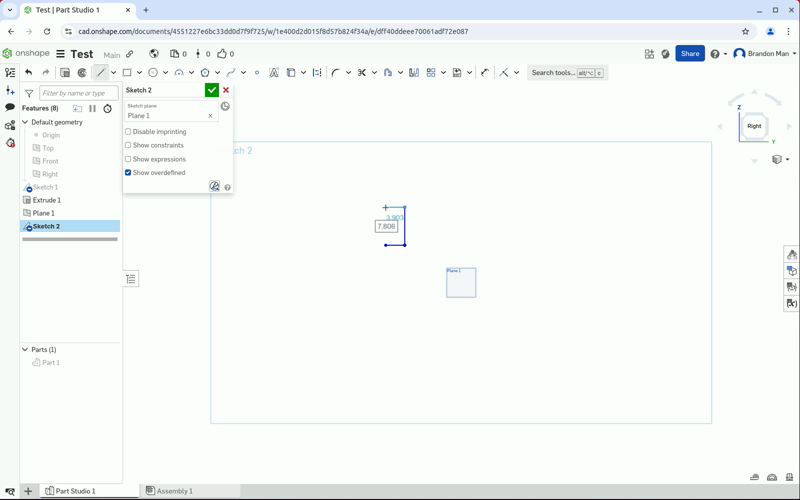
key_up(shift)
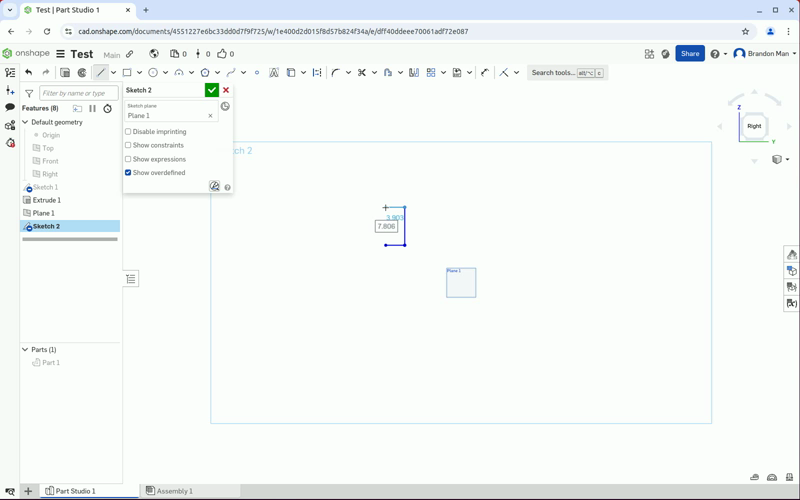
mouse_move(415, 207)
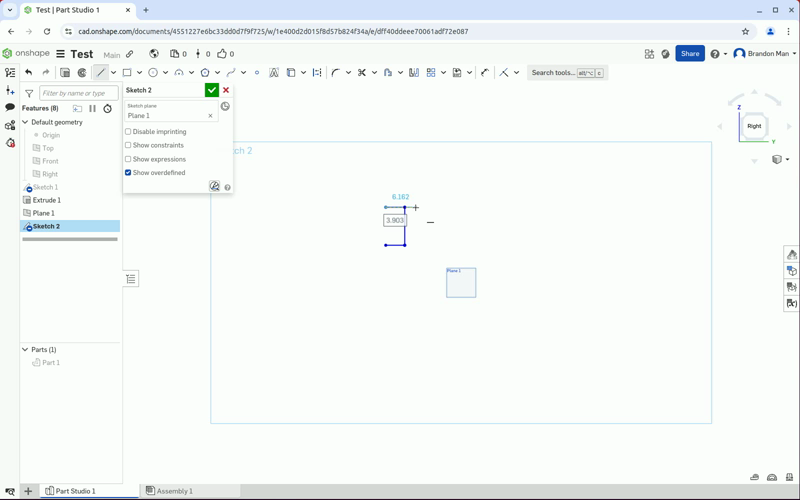
key_down(shift)
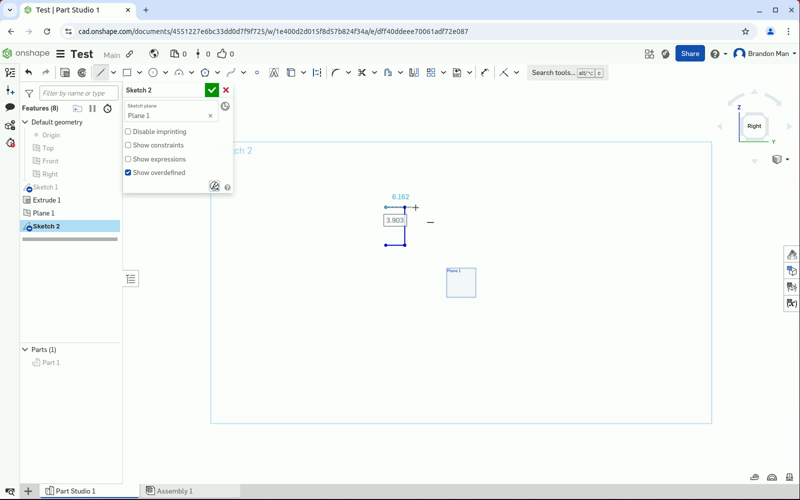
mouse_move(385, 245)
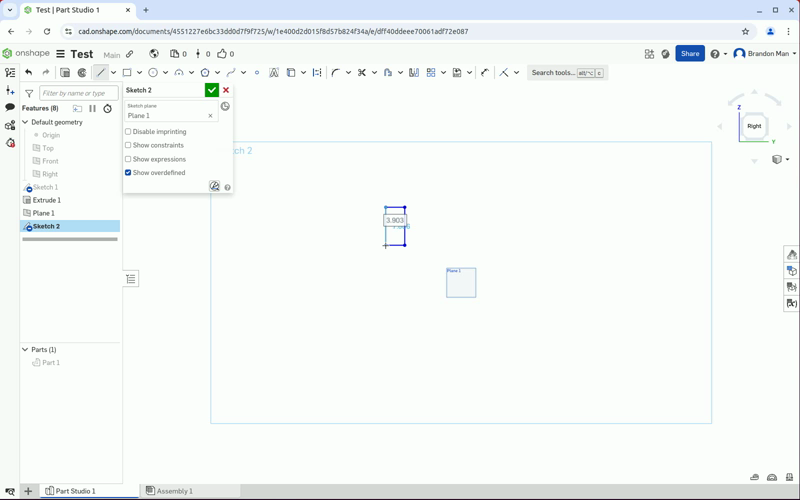
key_up(shift)
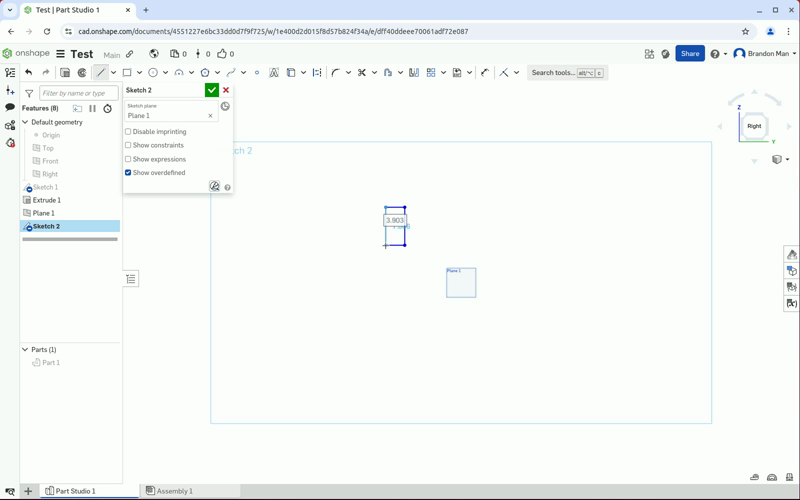
click(385, 245)
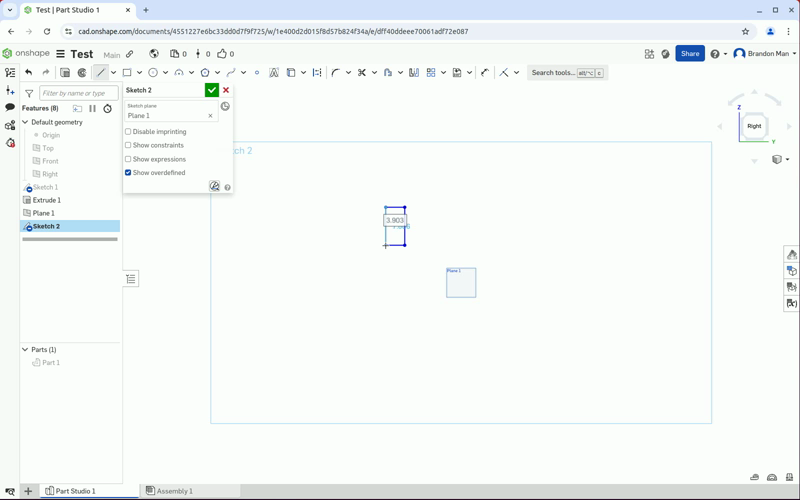
key(esc)
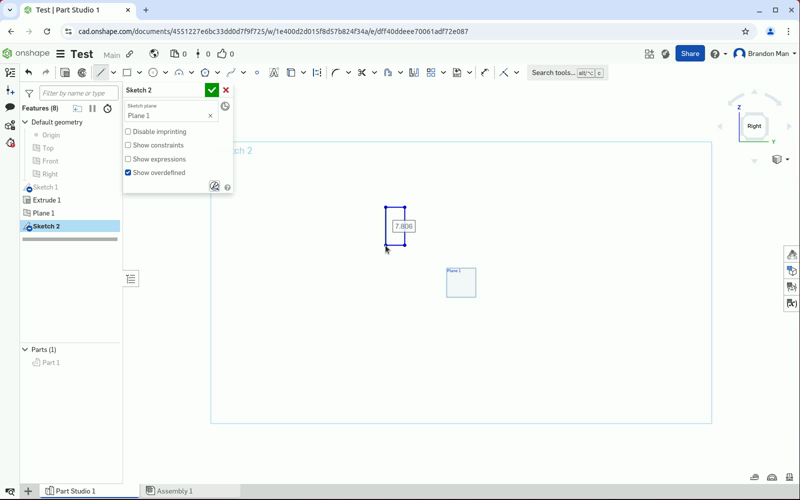
mouse_move(390, 244)
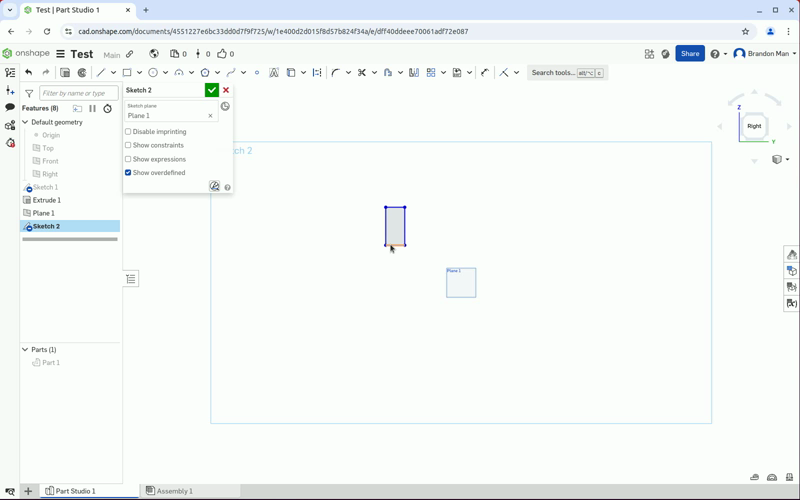
scroll(6)
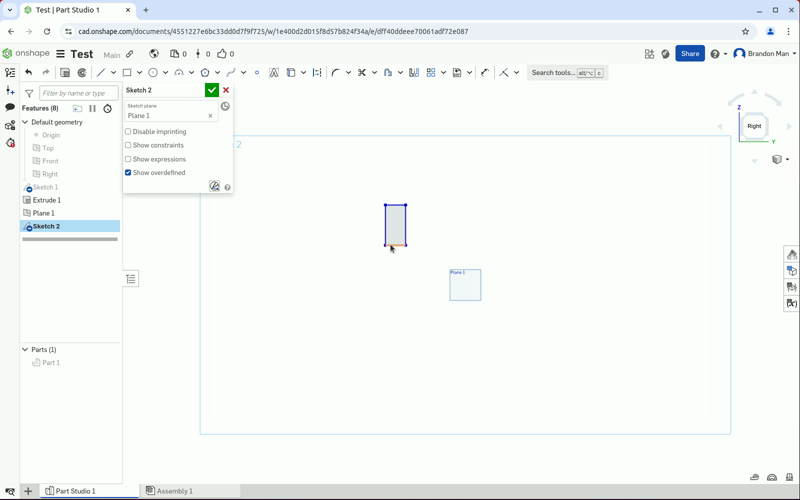
scroll(6)
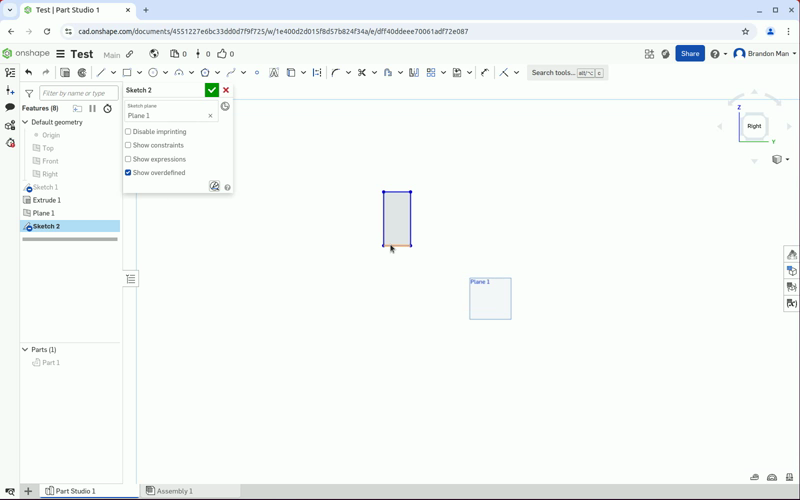
scroll(6)
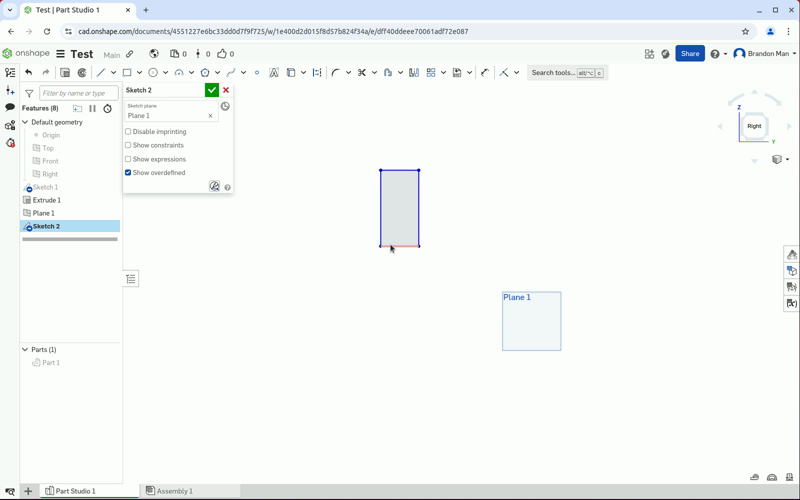
scroll(6)
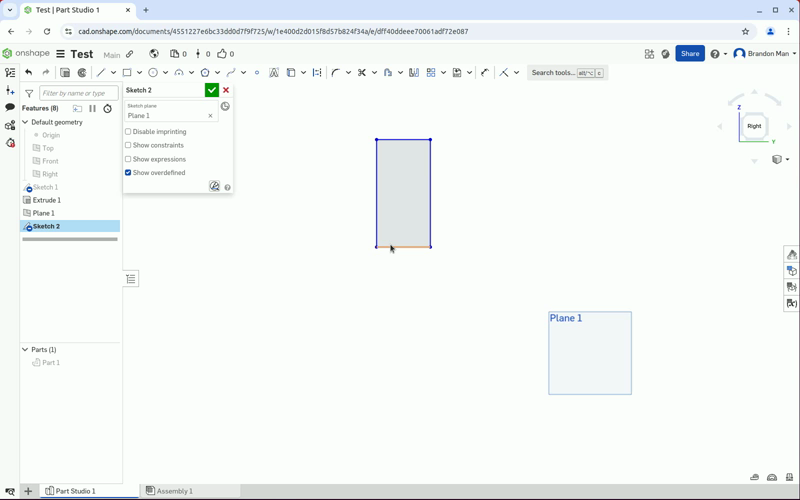
scroll(6)
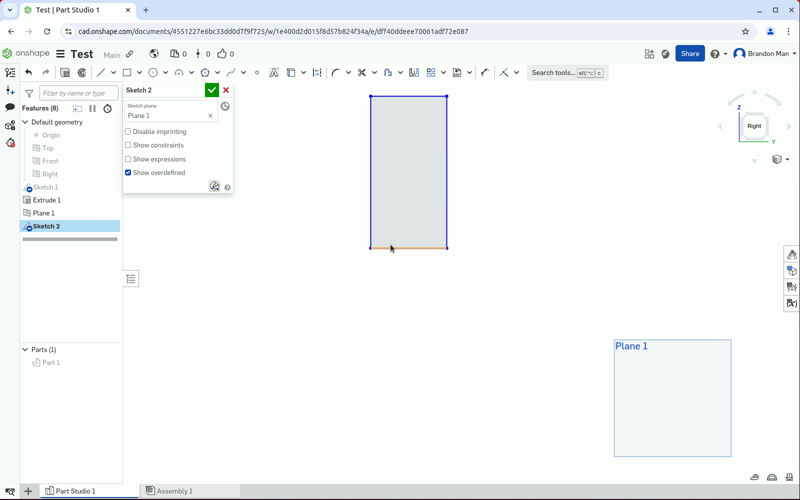
scroll(6)
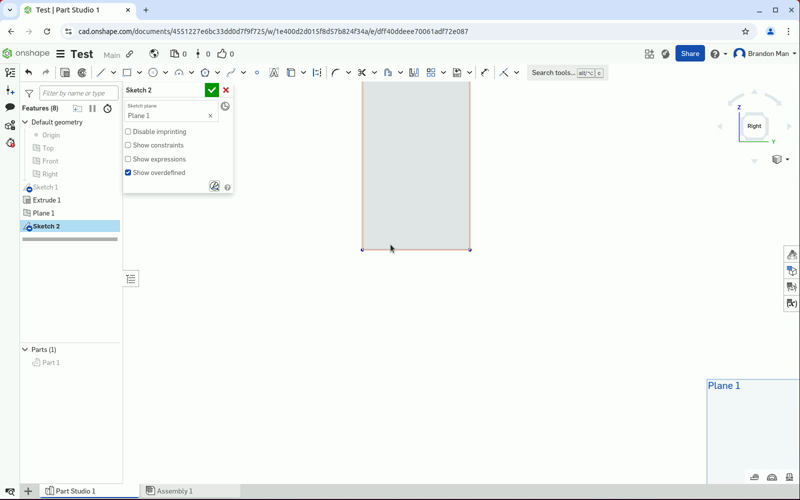
scroll(6)
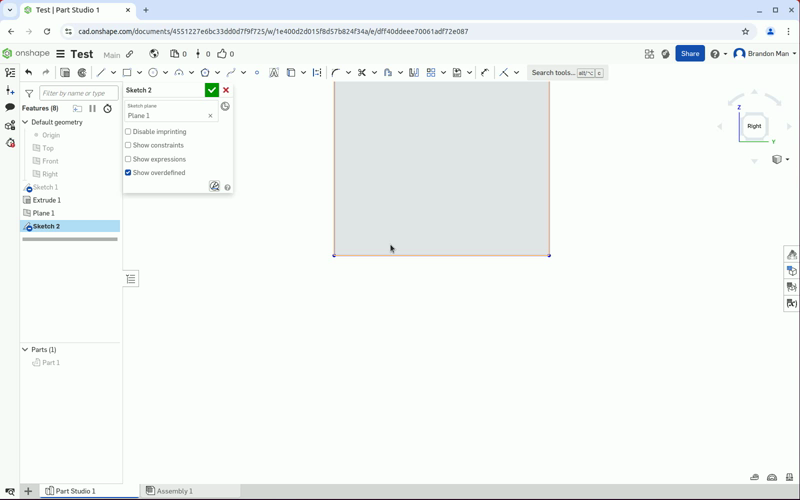
click(390, 244)
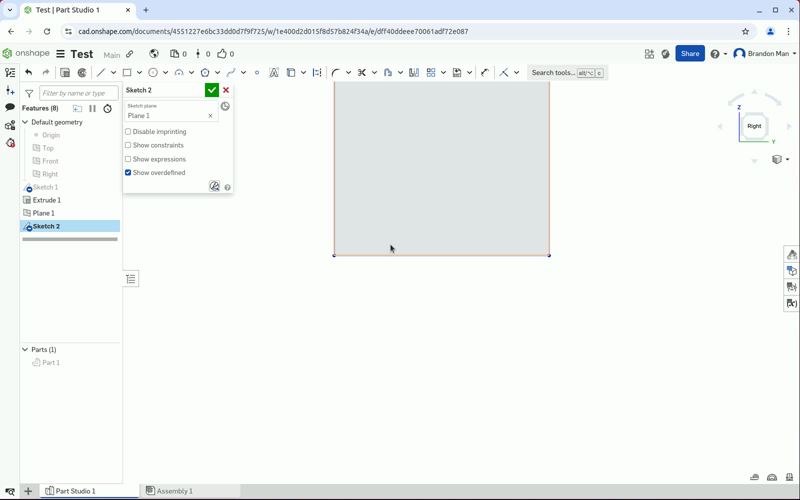
scroll(-6)
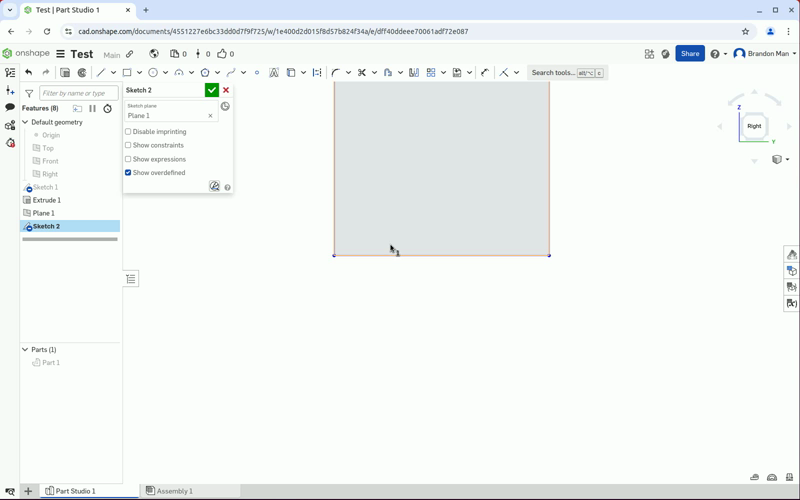
scroll(-6)
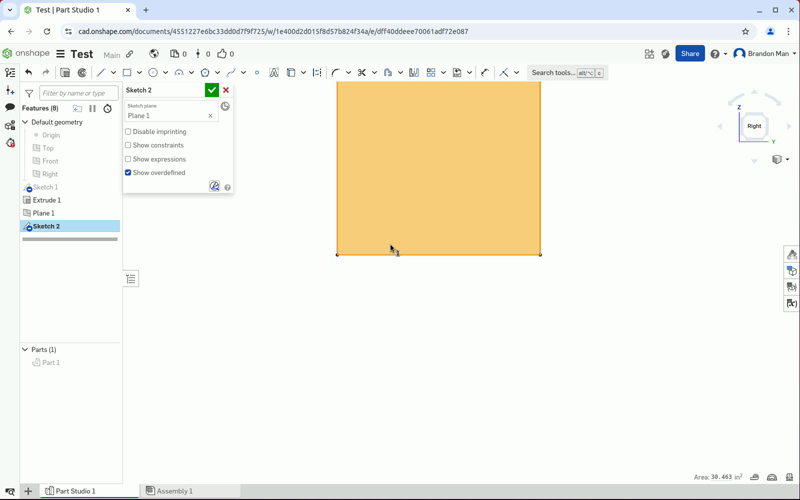
scroll(-6)
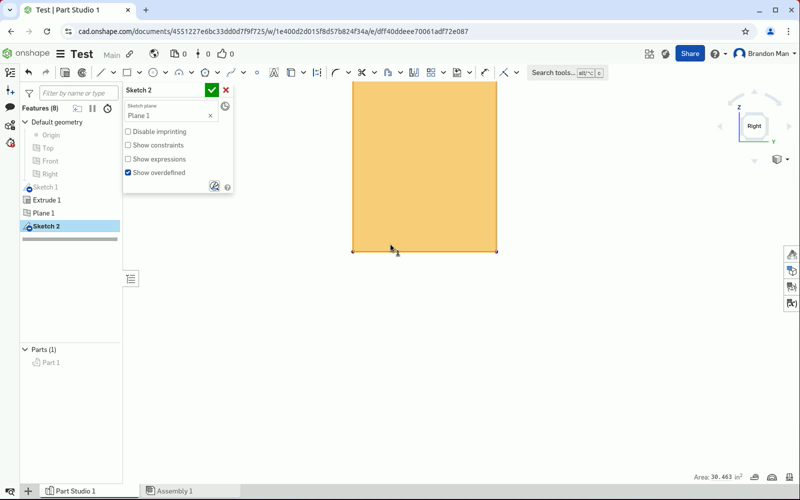
scroll(-6)
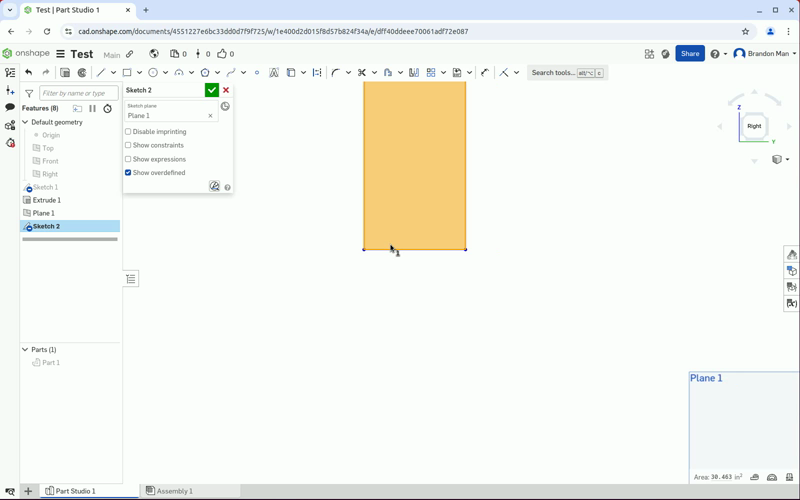
scroll(-6)
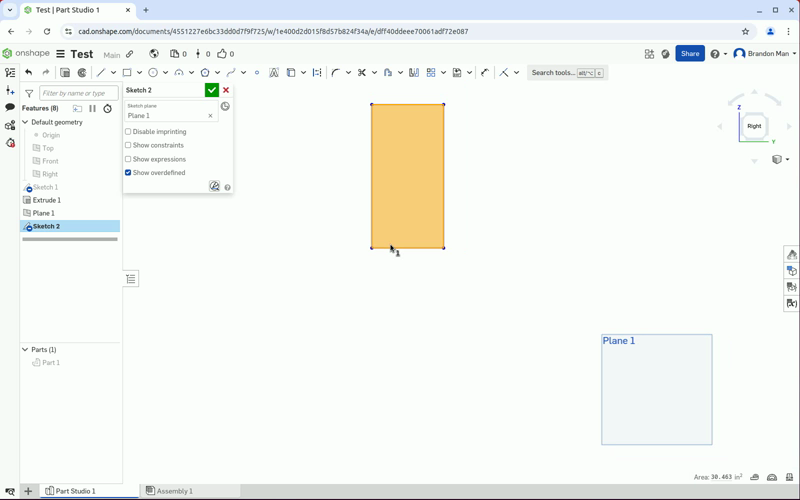
scroll(-6)
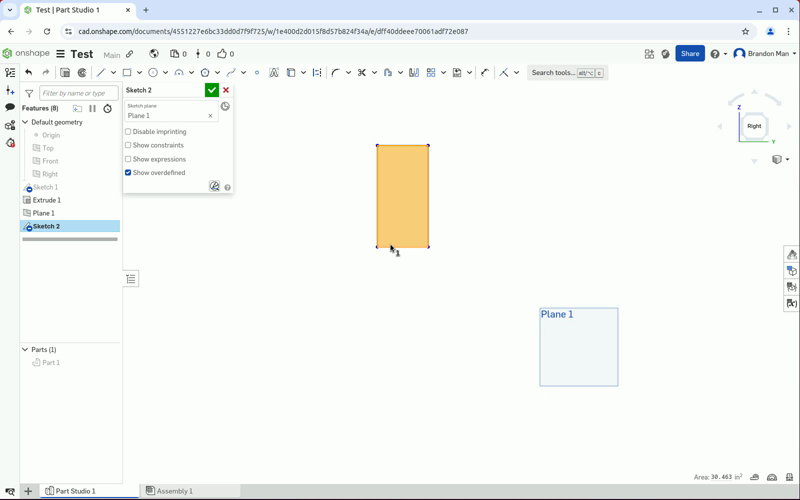
scroll(-6)
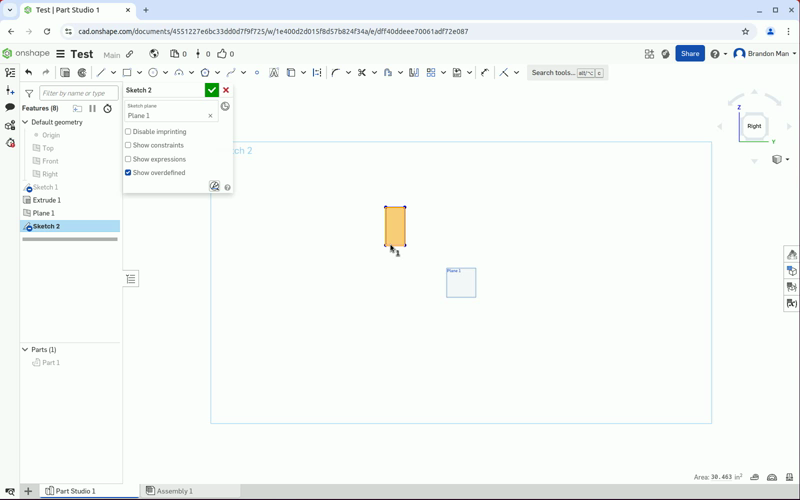
mouse_move(73, 352)
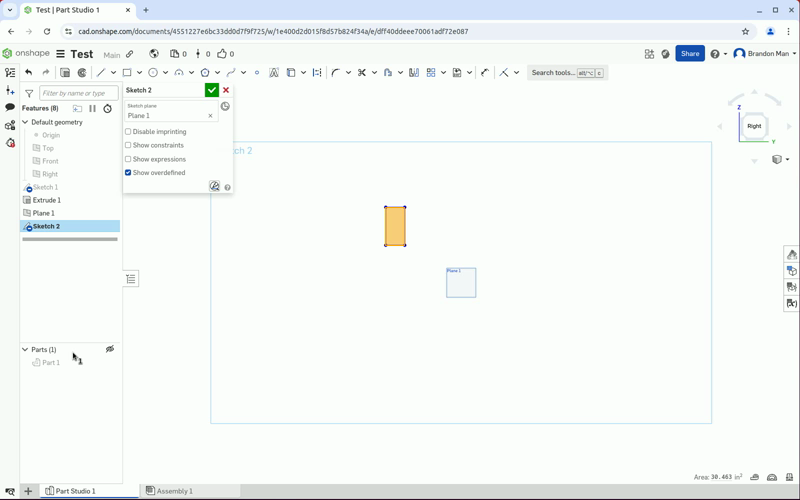
key(shift+y)
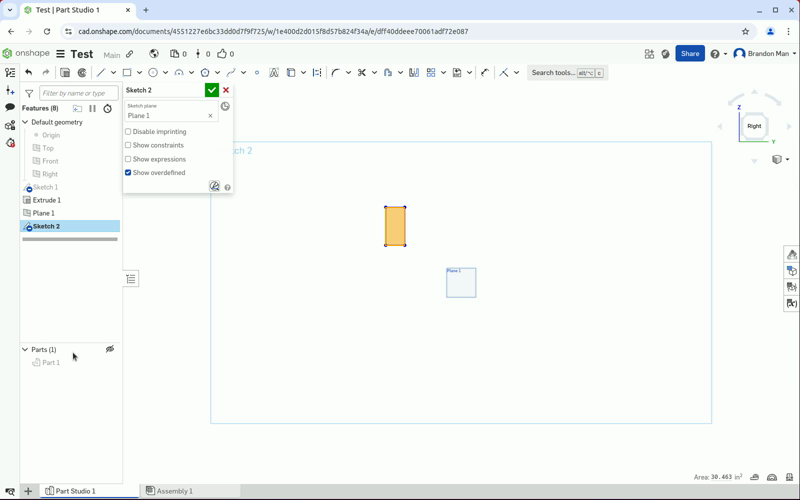
key(shift+e)
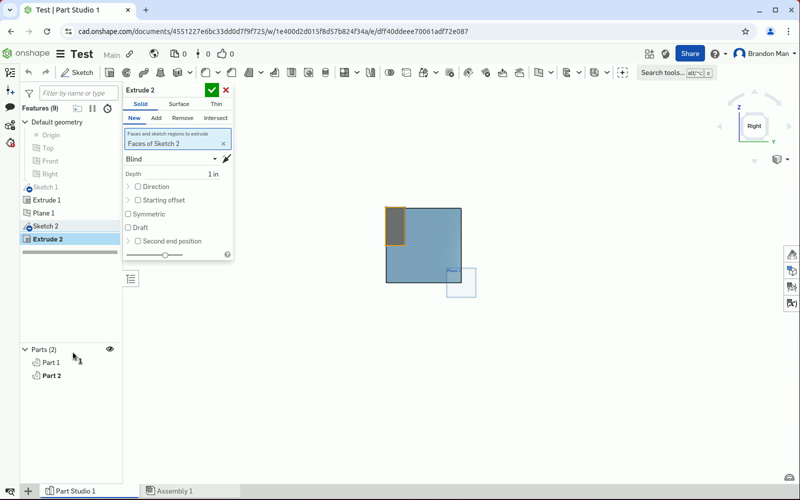
mouse_move(143, 106)
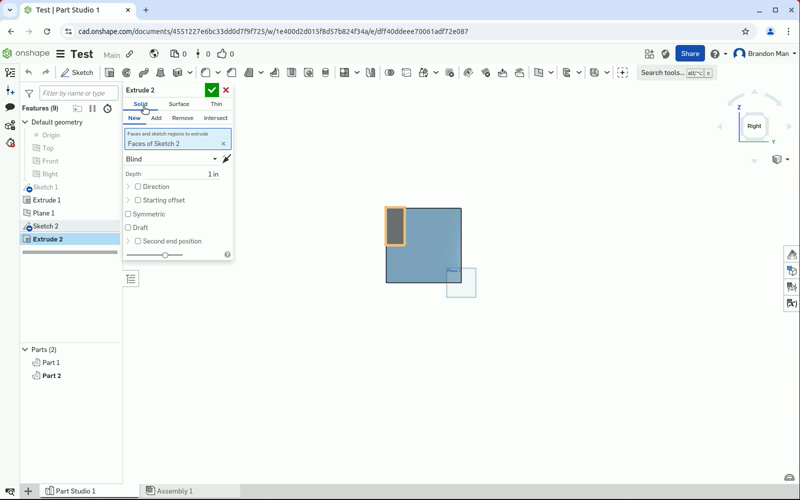
click(143, 106)
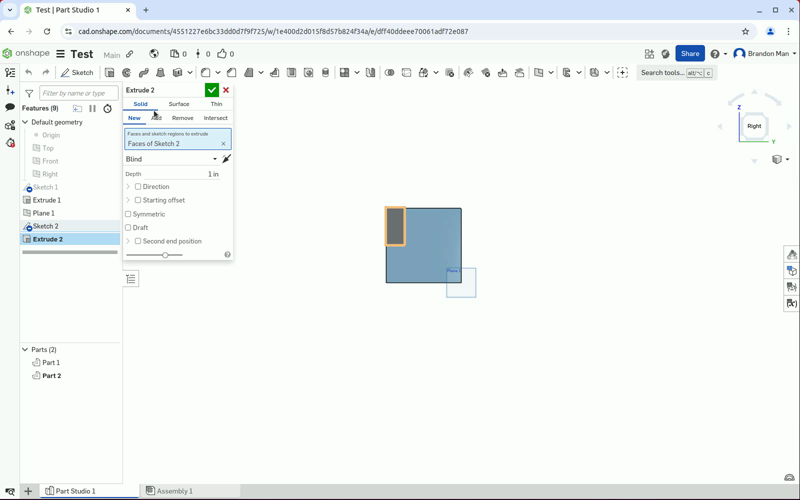
mouse_move(186, 120)
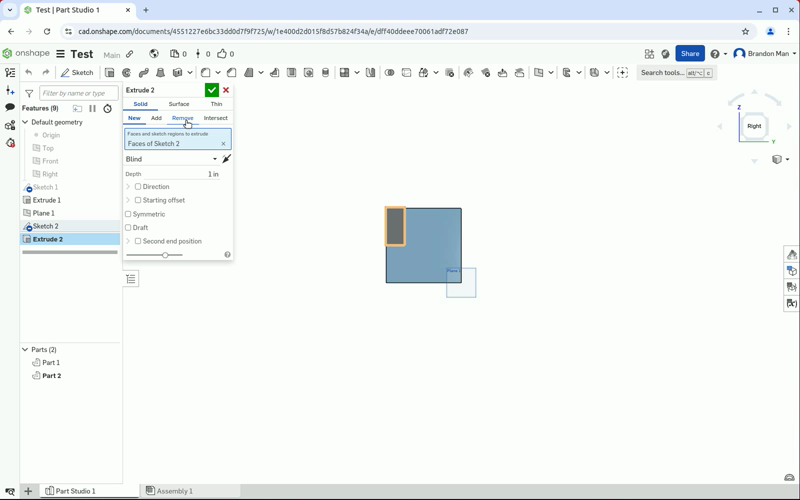
click(186, 120)
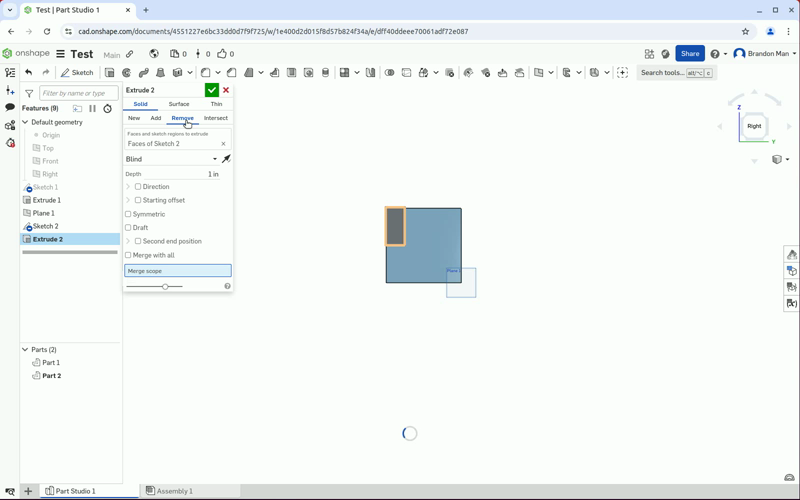
key(tab, 4)
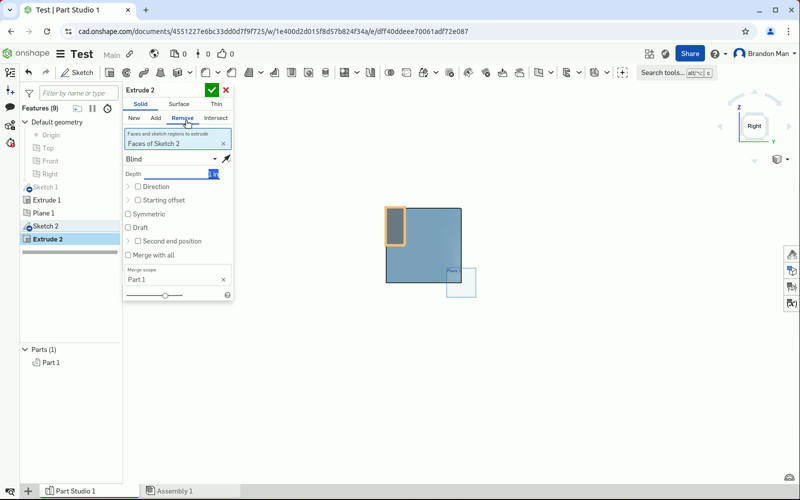
text(7.703)
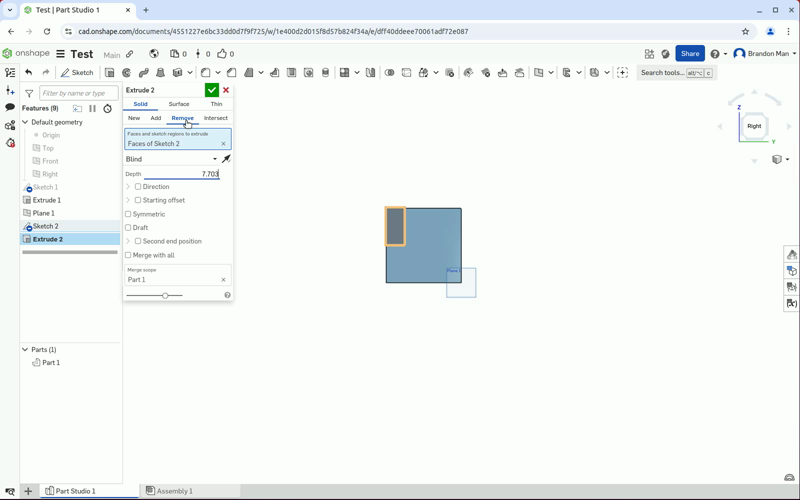
key(tab, 6)
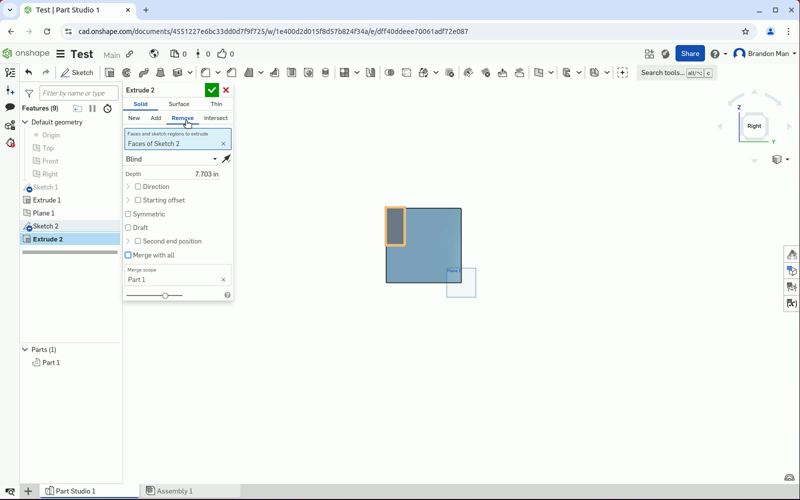
key(space)
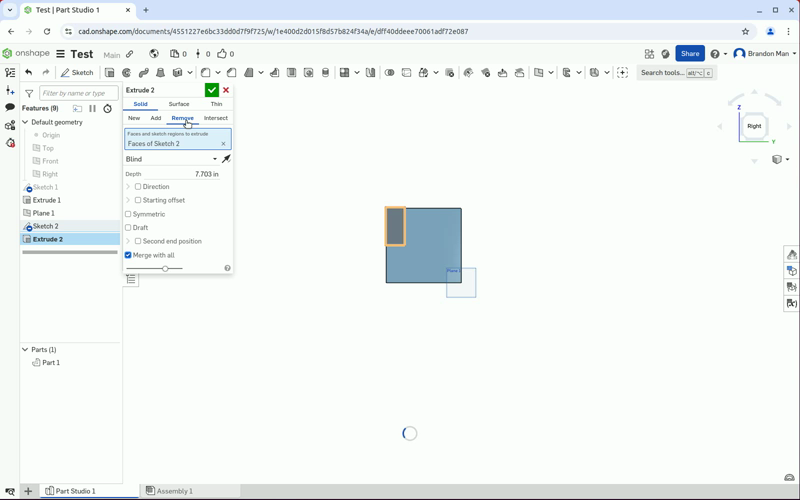
key(enter)
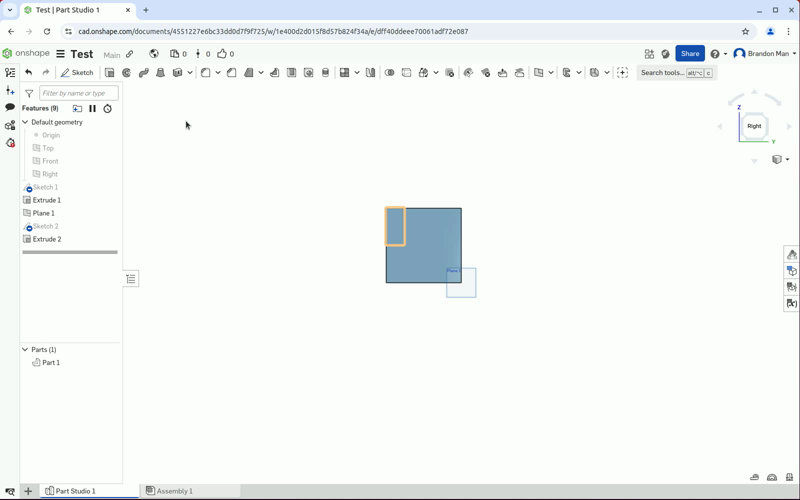
key(shift+h)
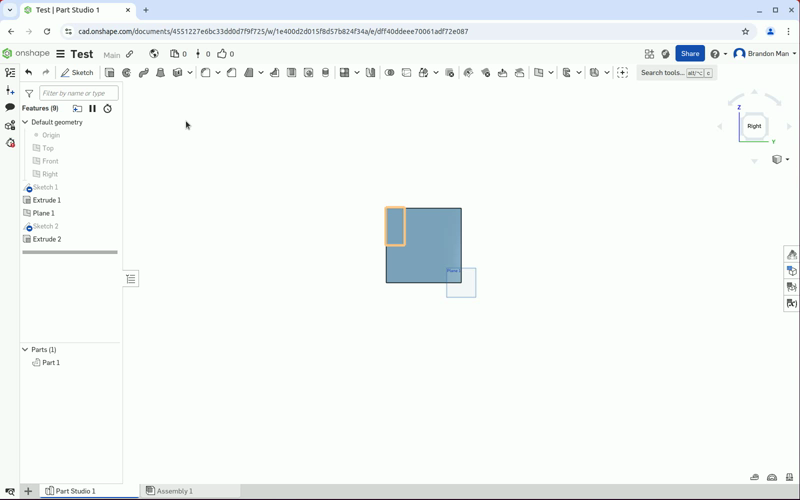
key(shift+h)
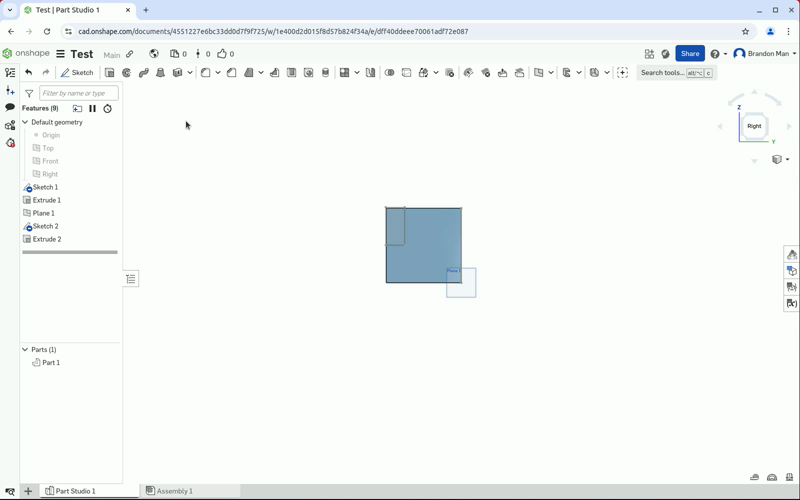
key(shift+7)
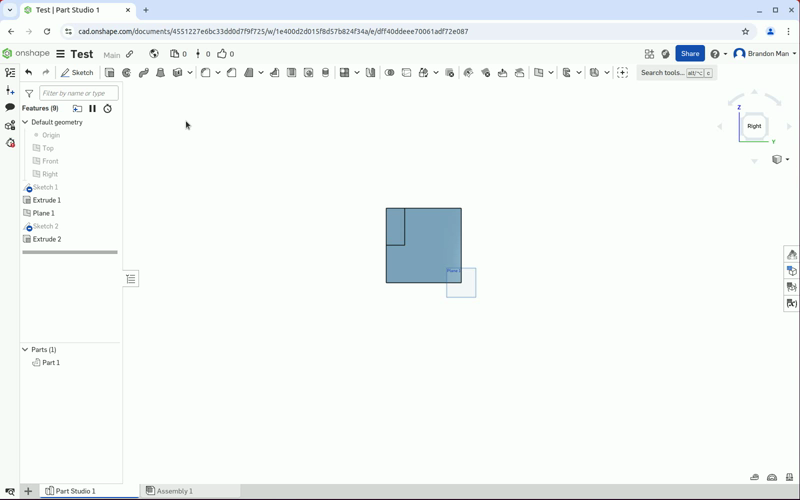
key(right, 2)
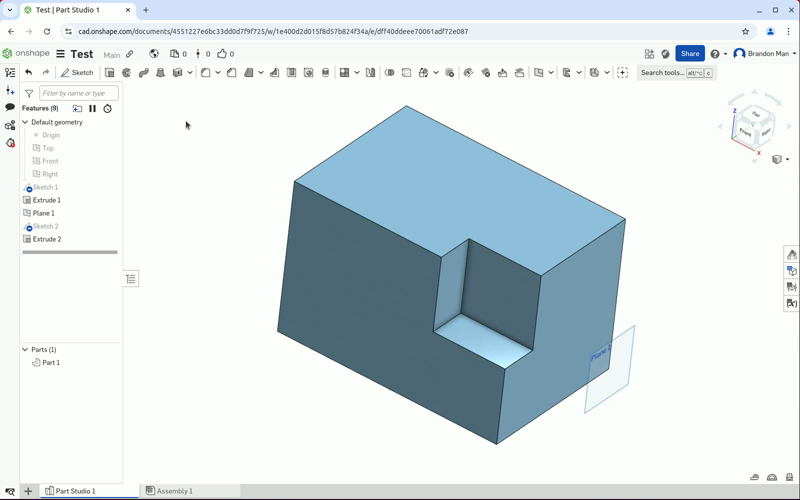
key(down, 2)
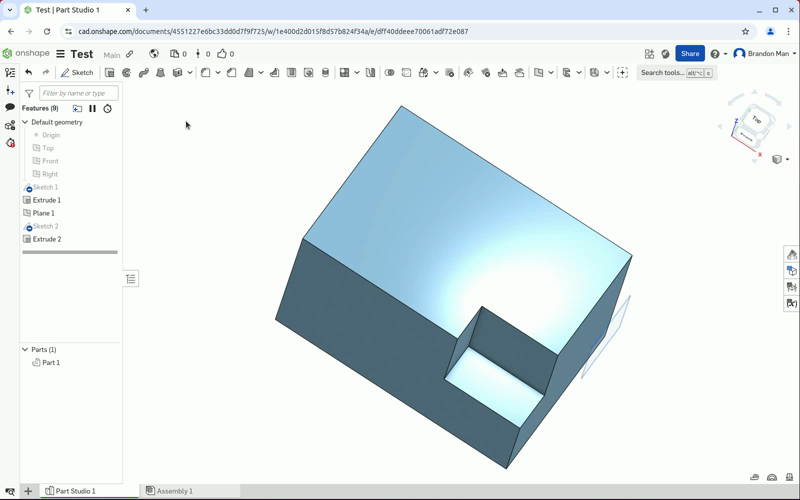
key(up, 2)
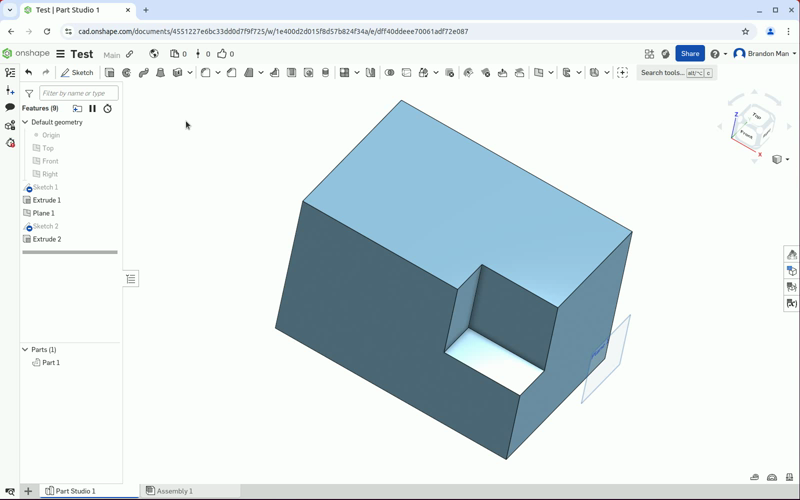
key(left, 2)
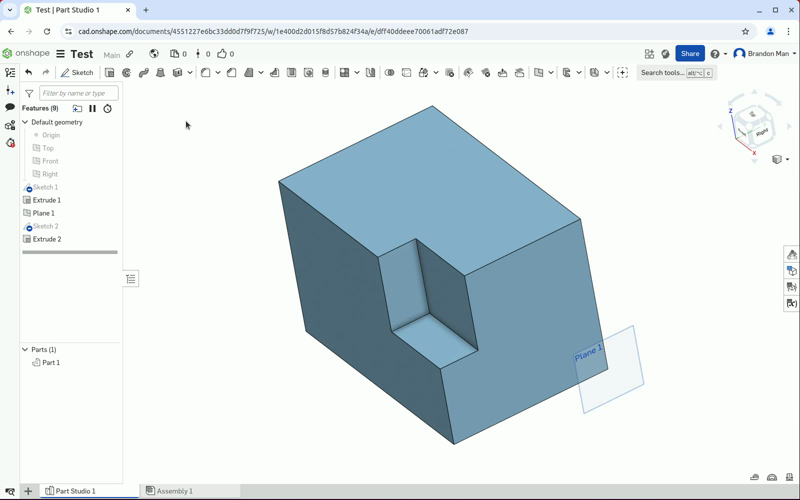
mouse_move(73, 189)
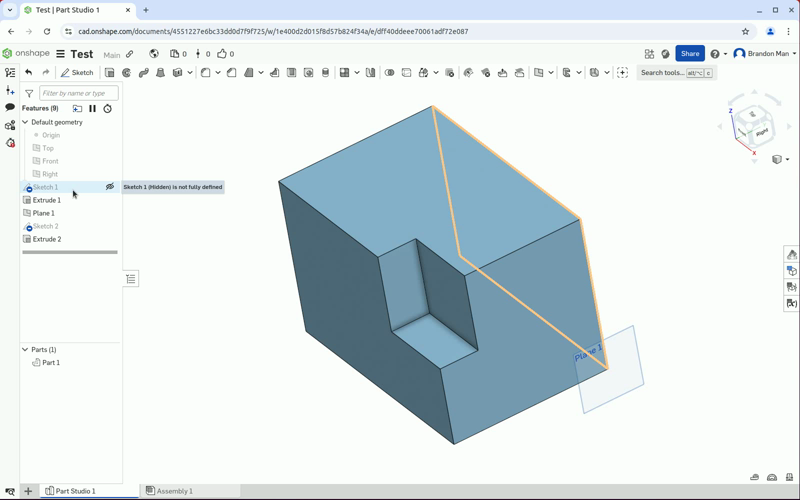
click(73, 189)